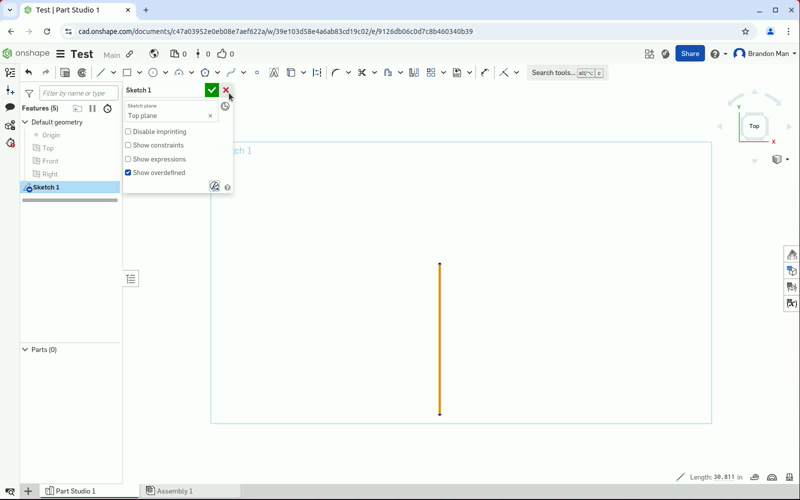
key(shift+h)
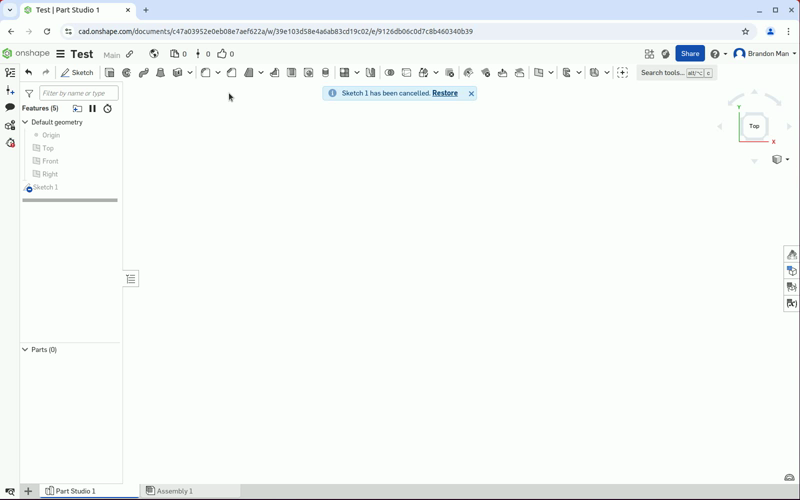
mouse_move(73, 352)
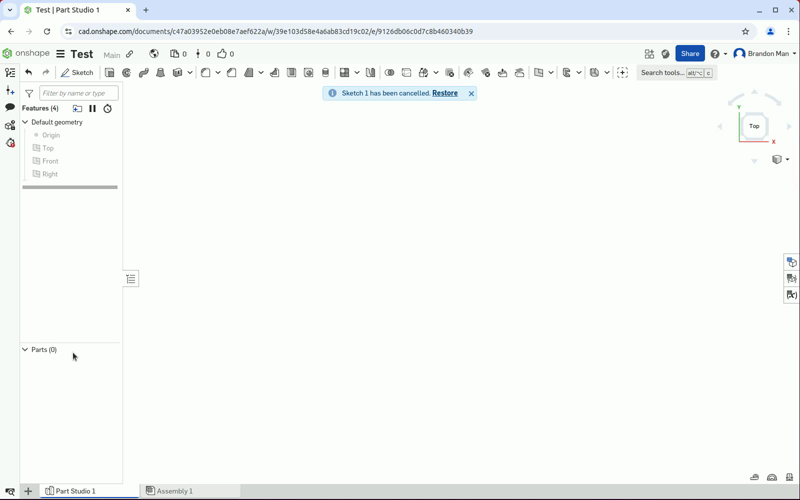
key(y)
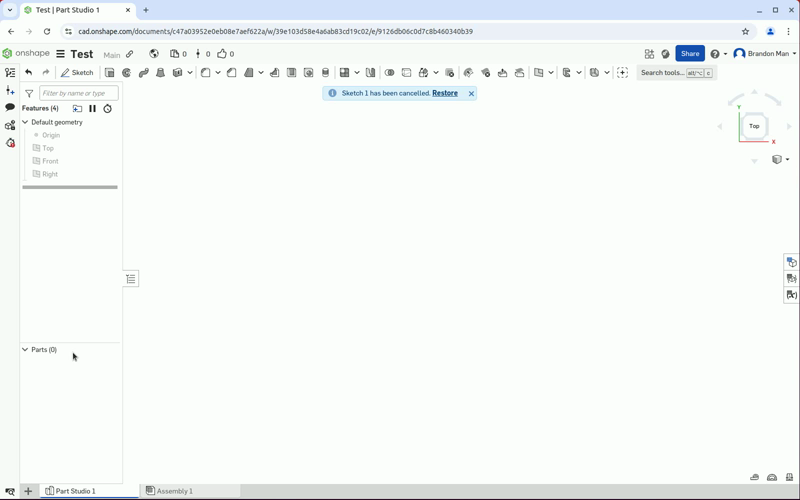
key(shift+p)
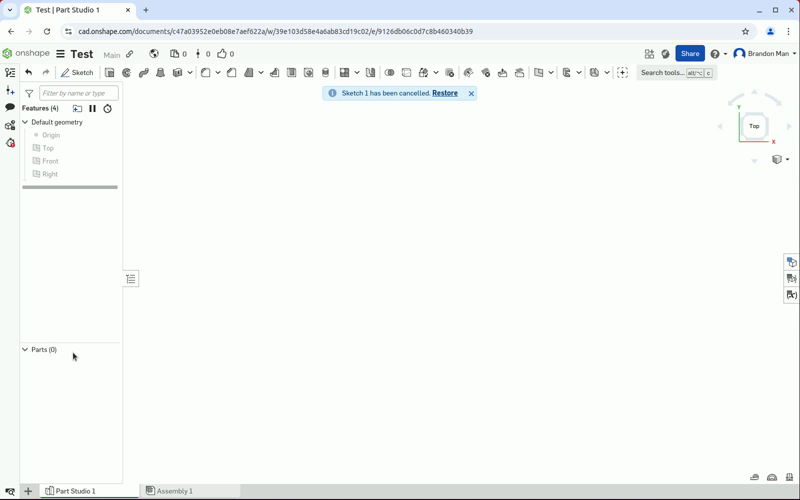
key(space)
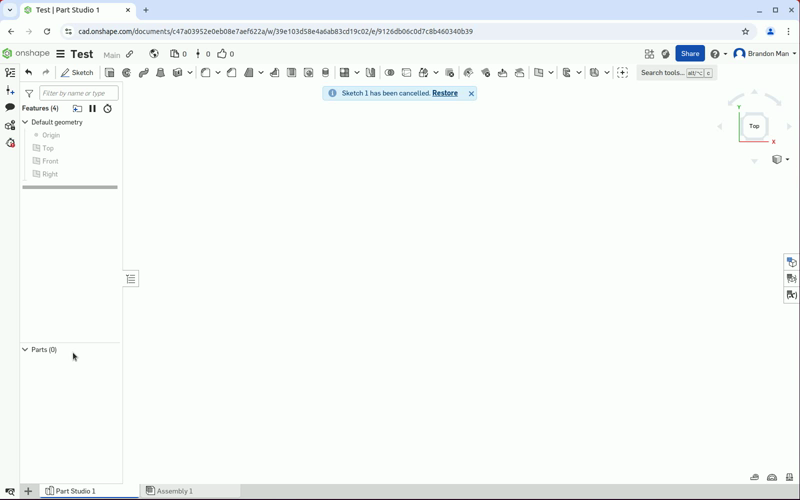
key_down(shift)
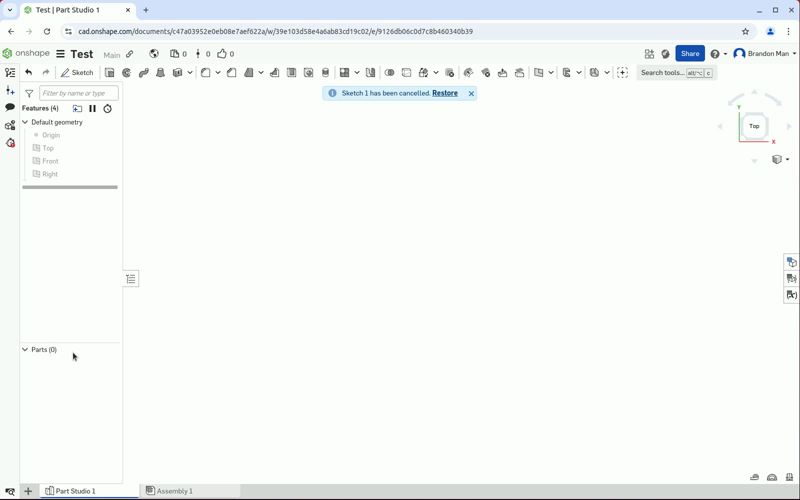
key(up)
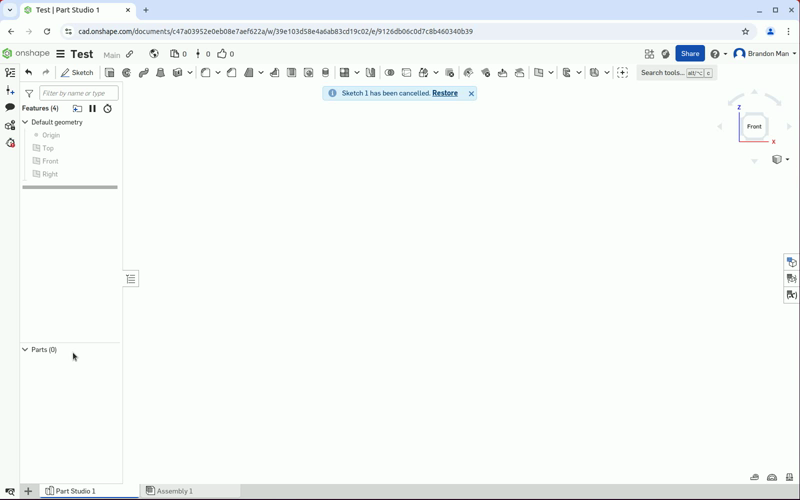
key_up(shift)
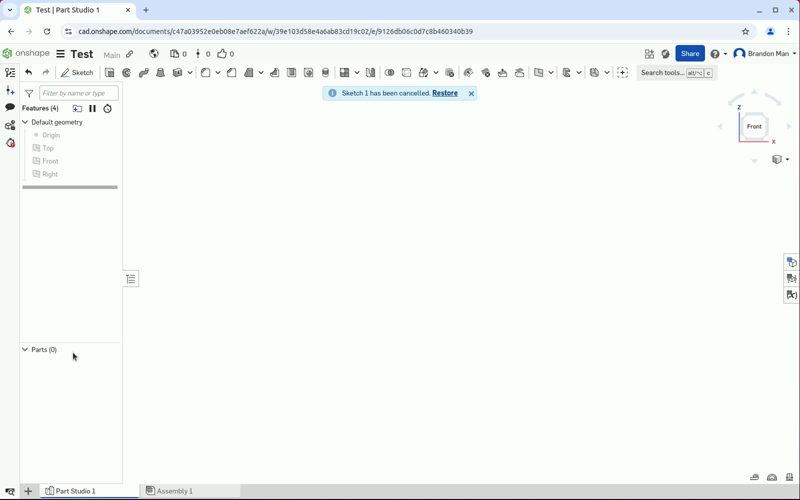
mouse_move(73, 352)
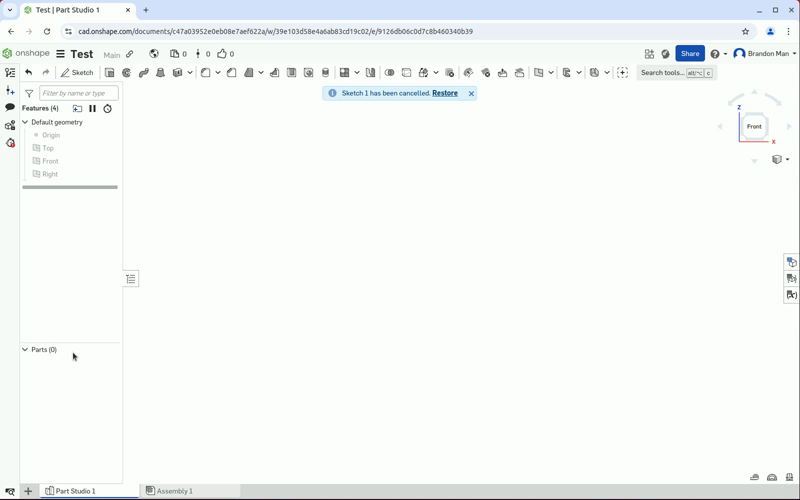
key(shift+y)
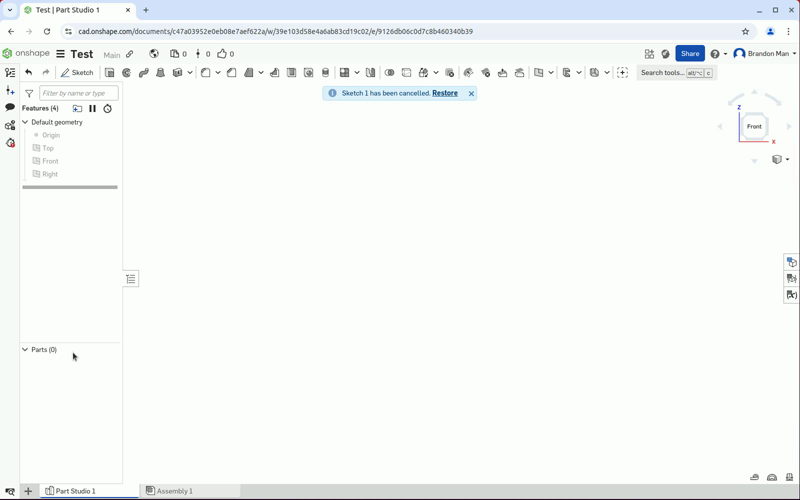
key(shift+s)
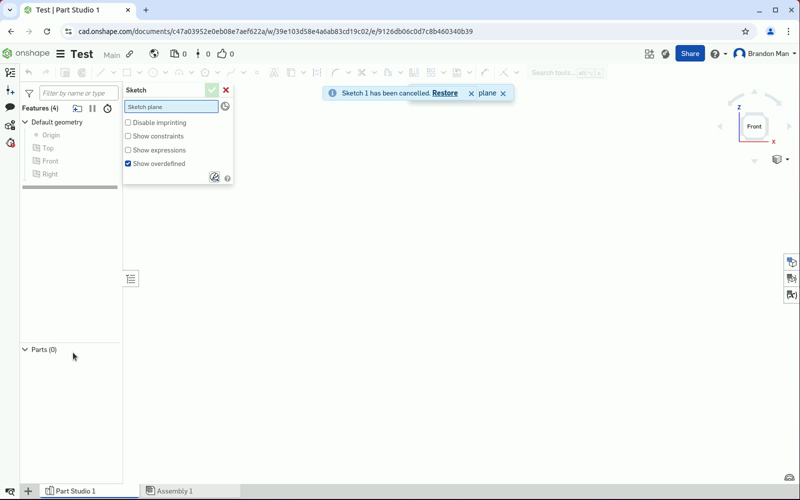
mouse_move(73, 163)
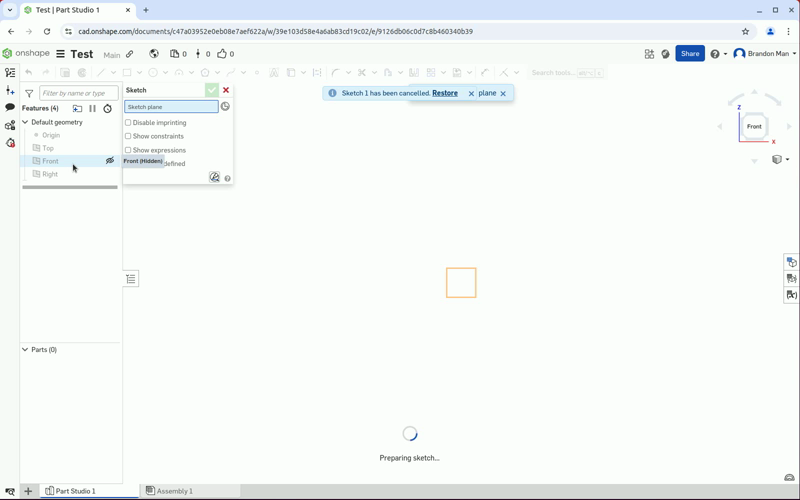
click(73, 163)
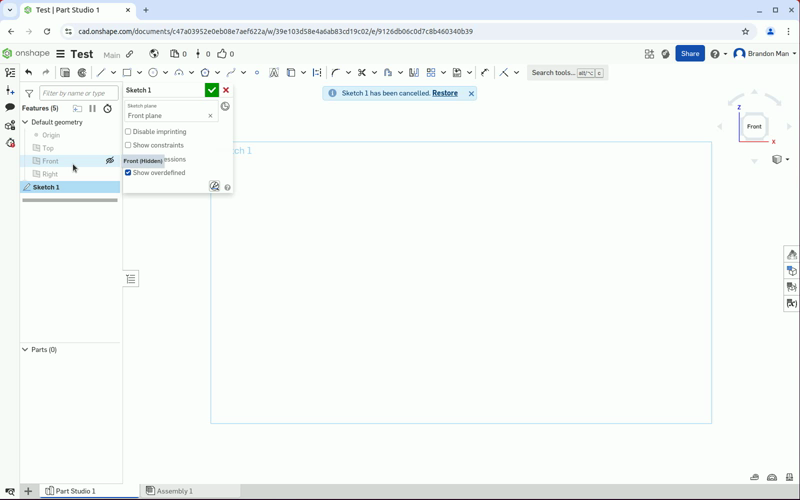
mouse_move(73, 352)
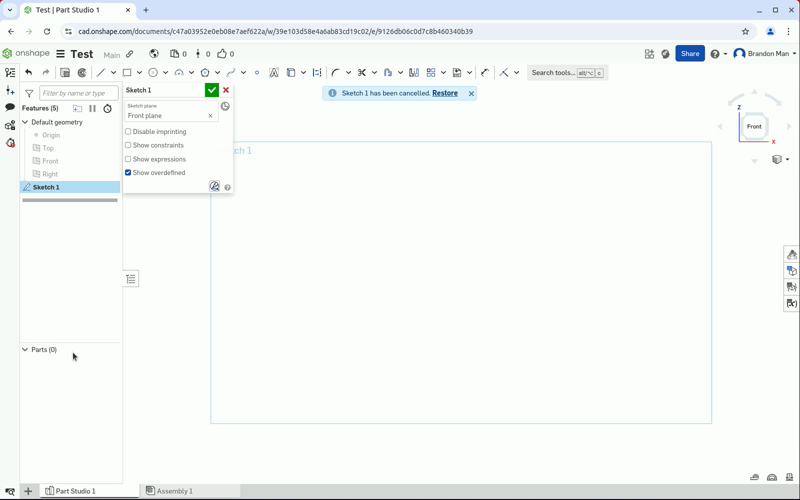
key(y)
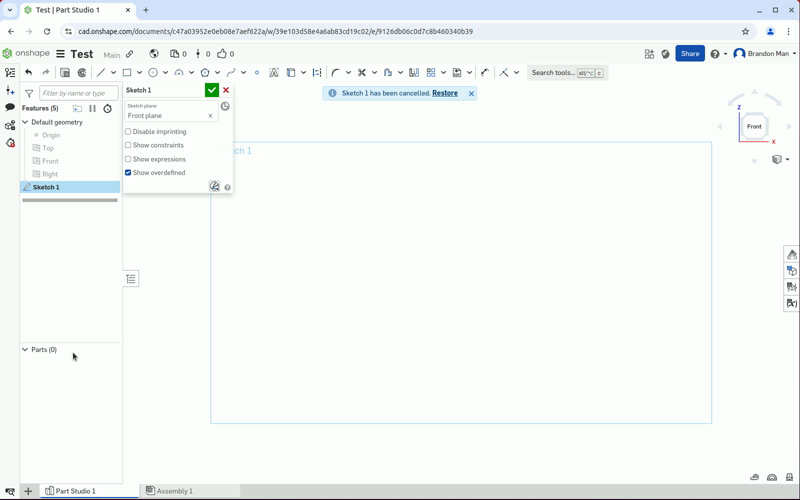
key(l)
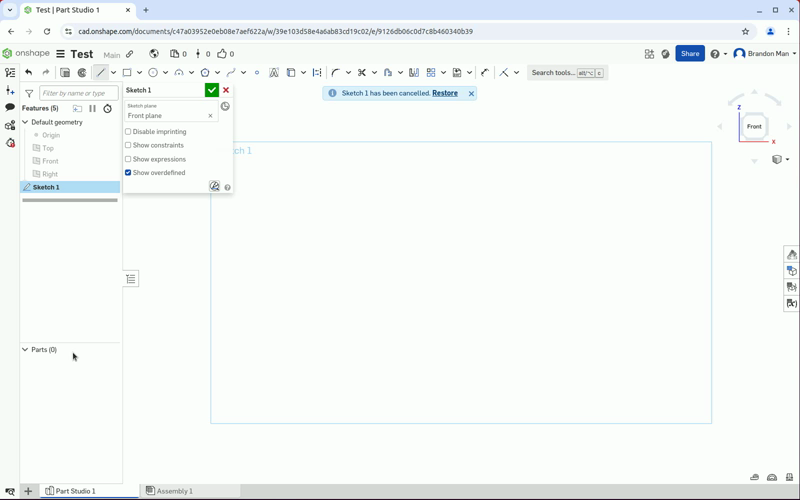
key_down(shift)
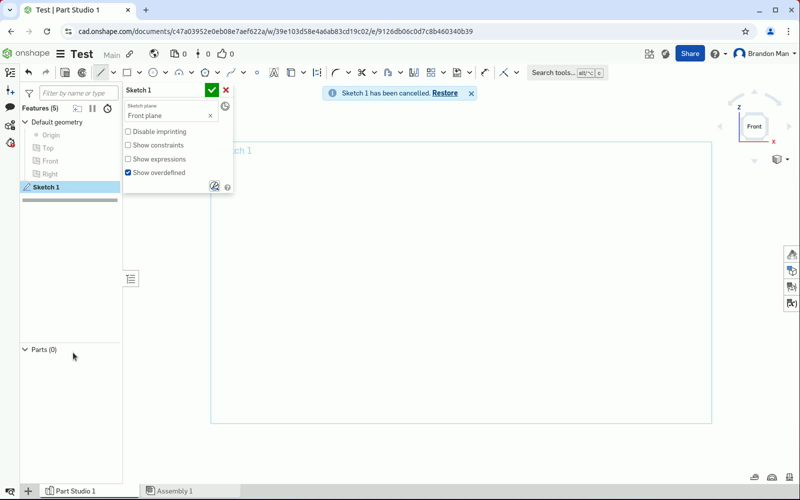
mouse_move(348, 395)
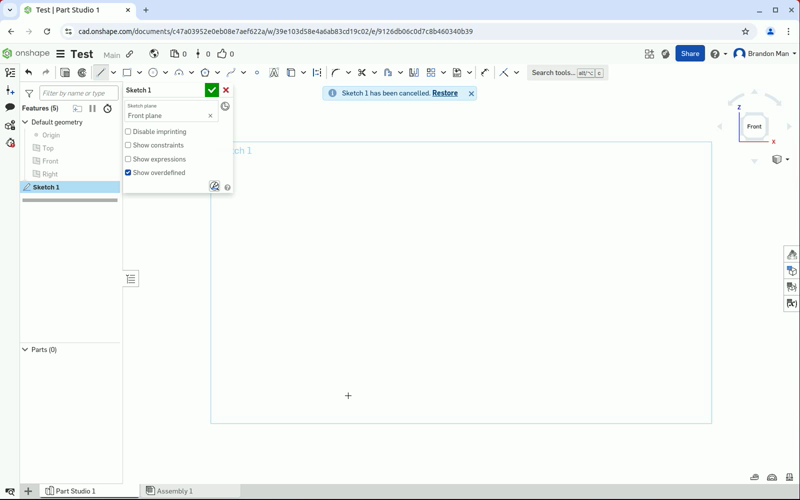
click(348, 395)
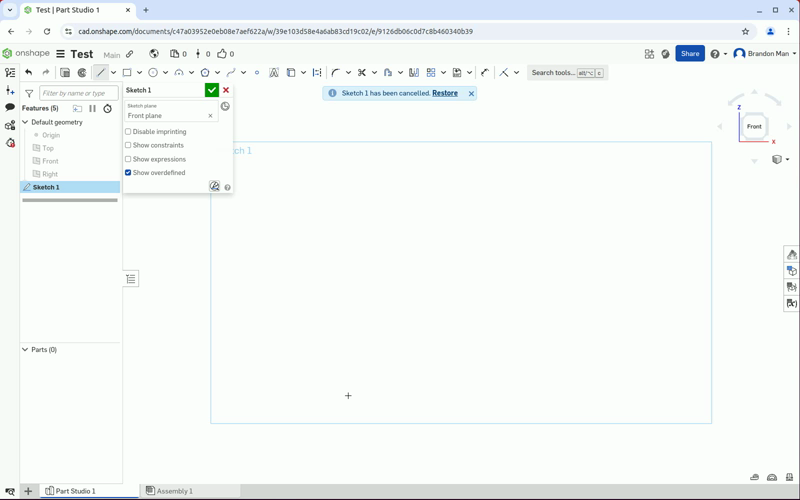
key_up(shift)
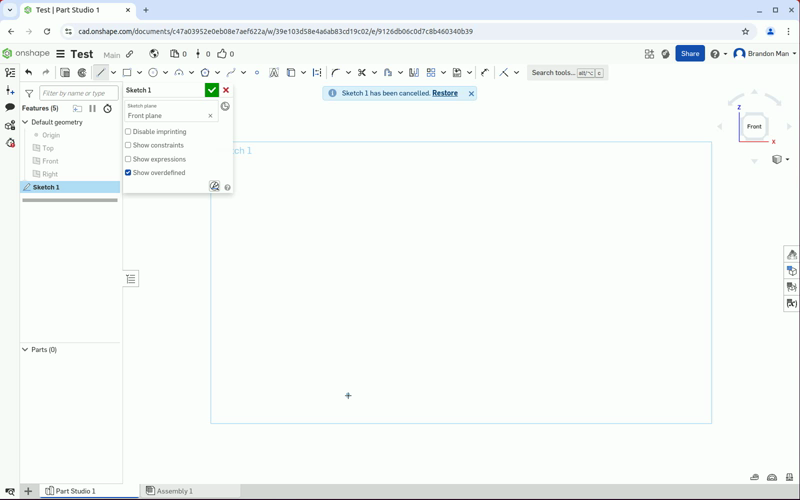
key_down(shift)
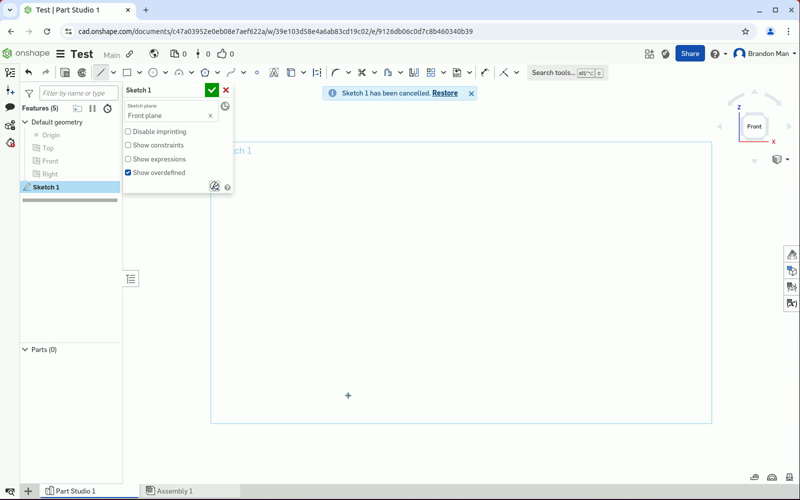
mouse_move(572, 395)
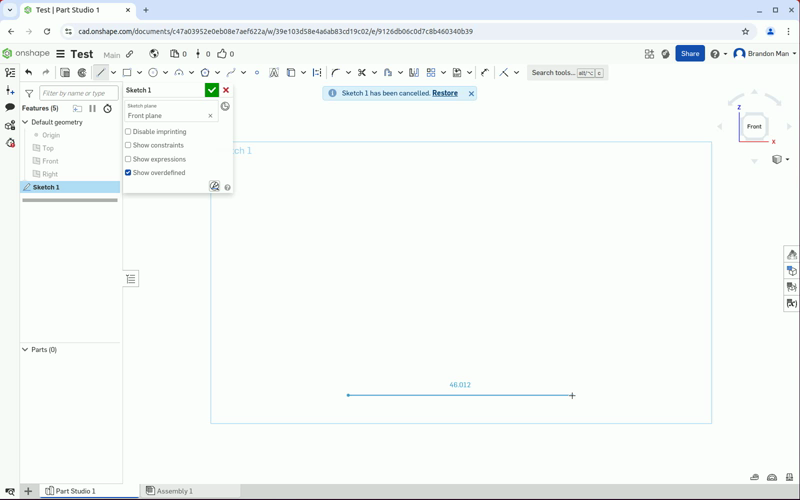
click(572, 395)
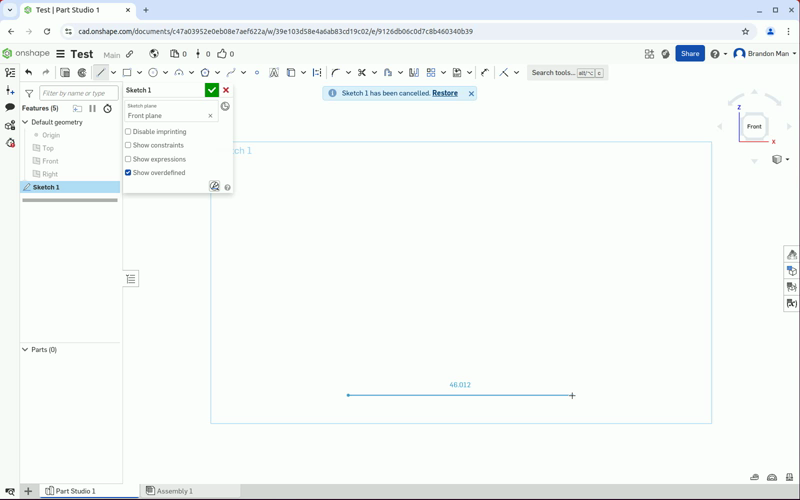
key_up(shift)
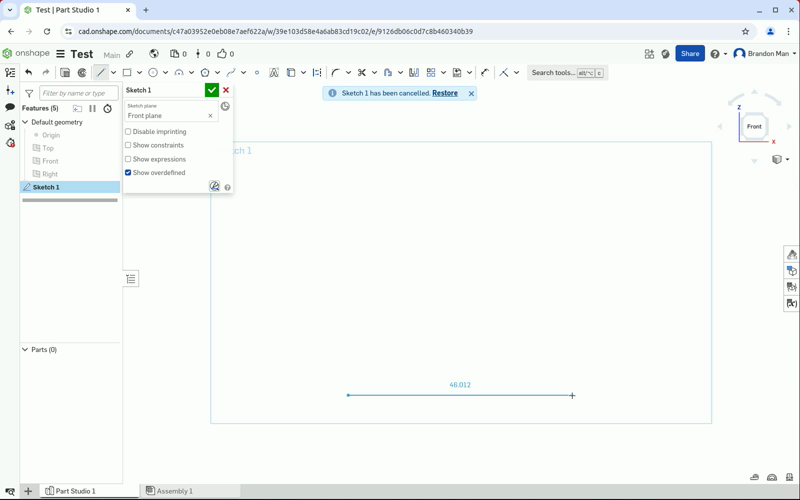
key_down(shift)
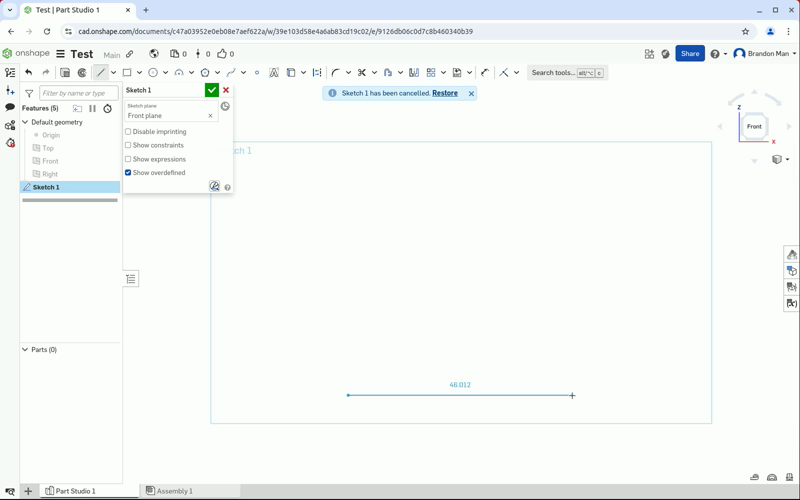
mouse_move(572, 171)
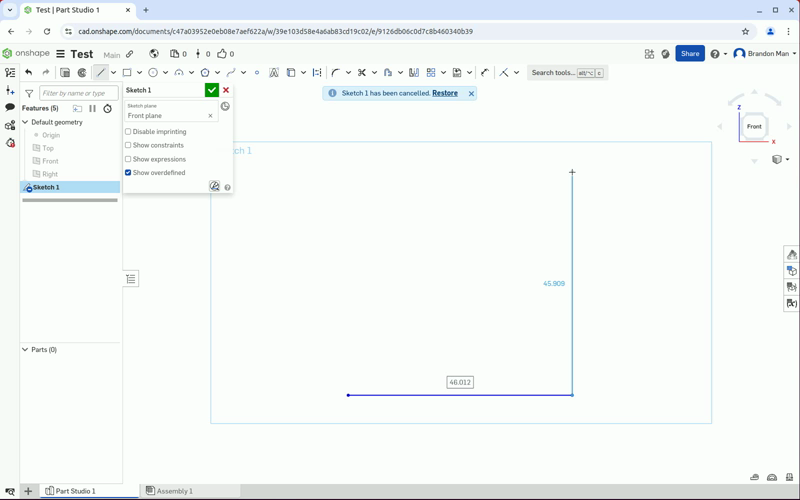
click(572, 171)
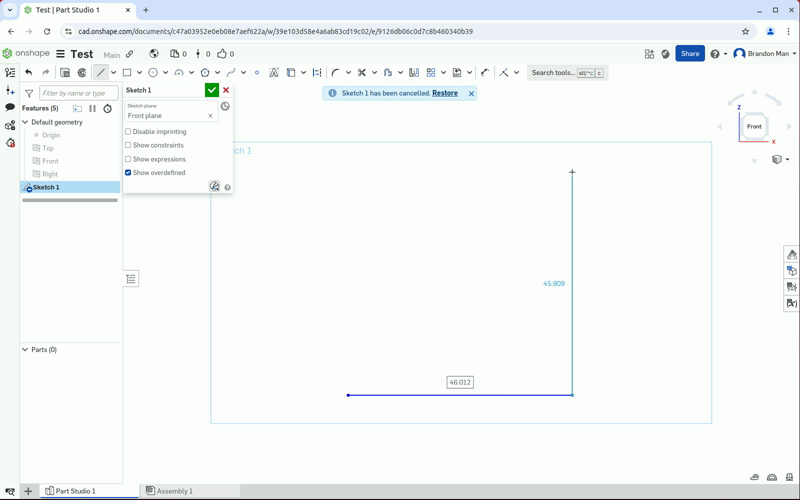
key_up(shift)
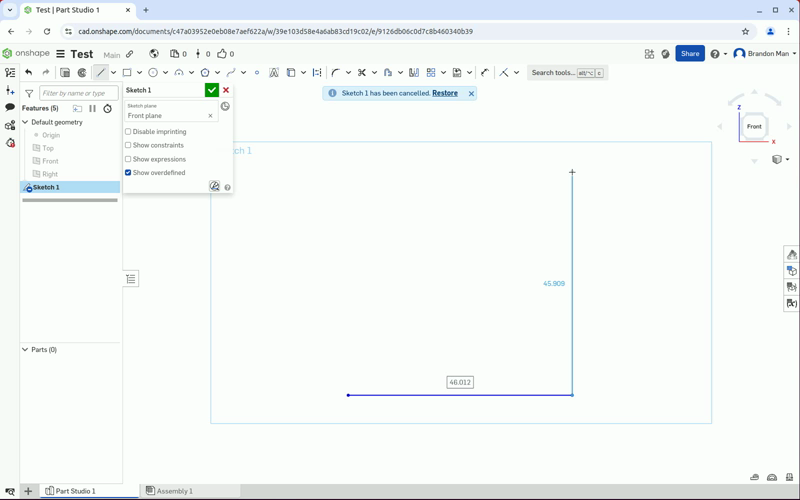
key_down(shift)
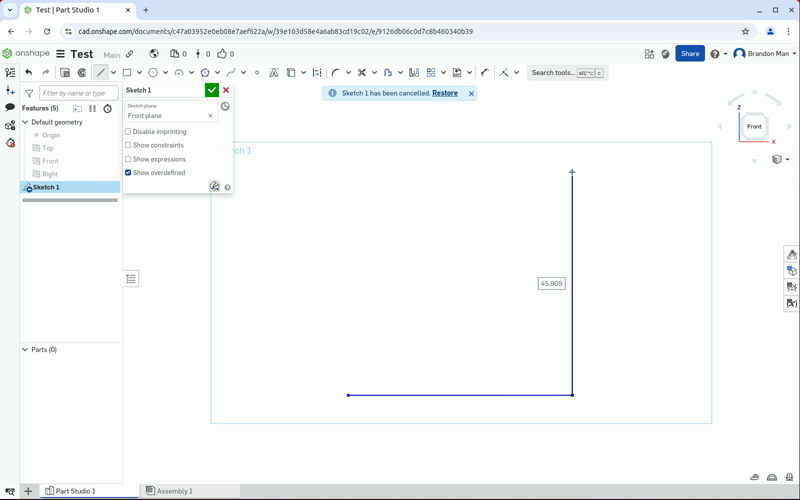
mouse_move(348, 171)
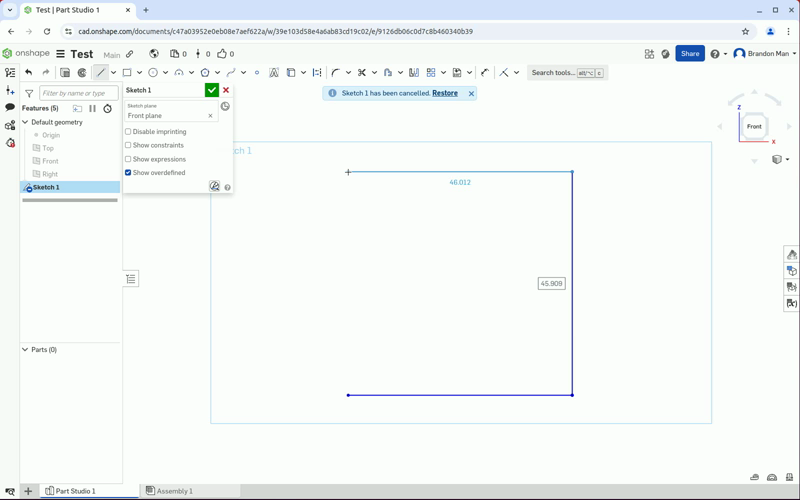
click(348, 171)
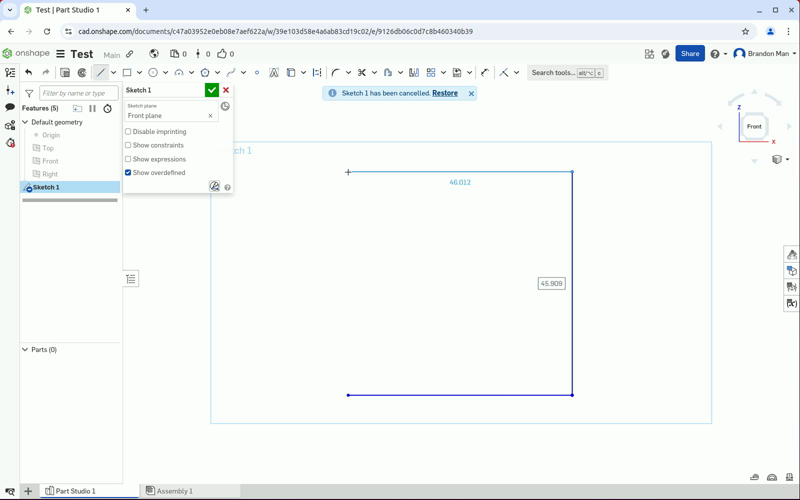
key_up(shift)
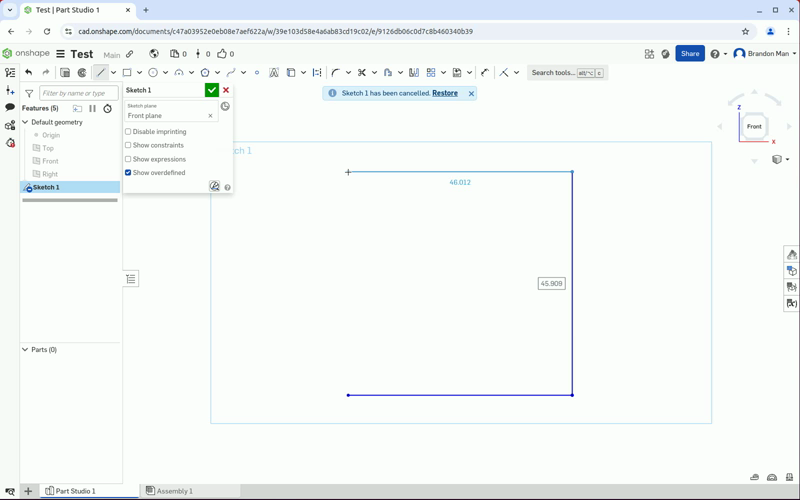
key_down(shift)
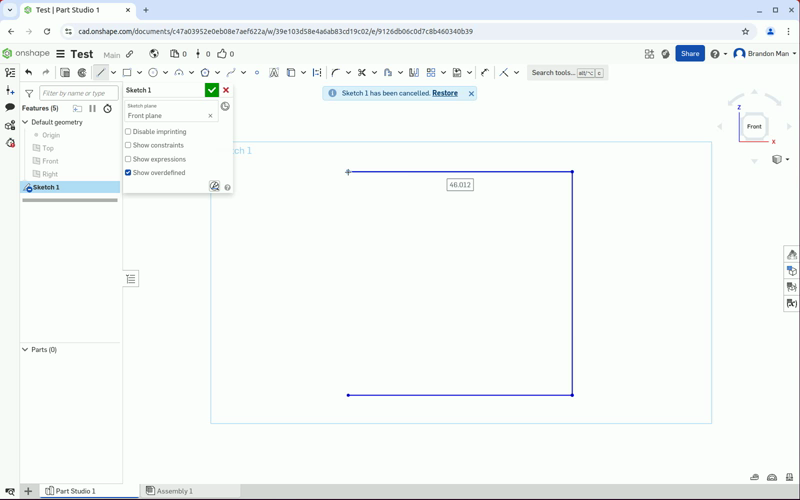
mouse_move(348, 395)
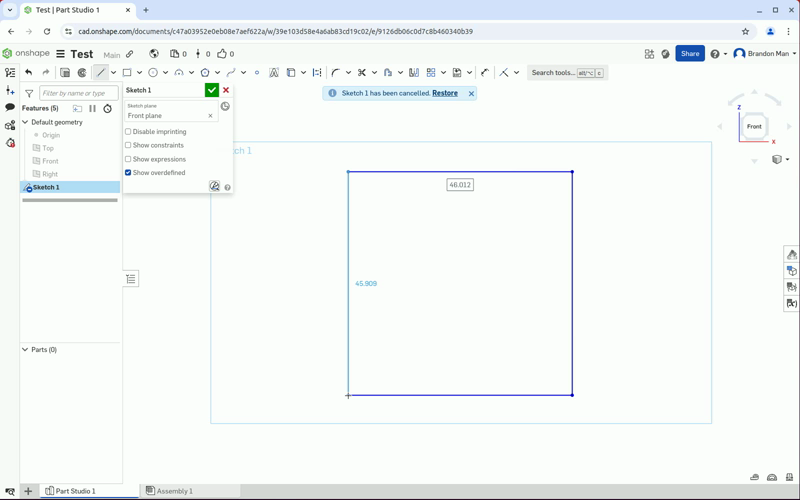
key_up(shift)
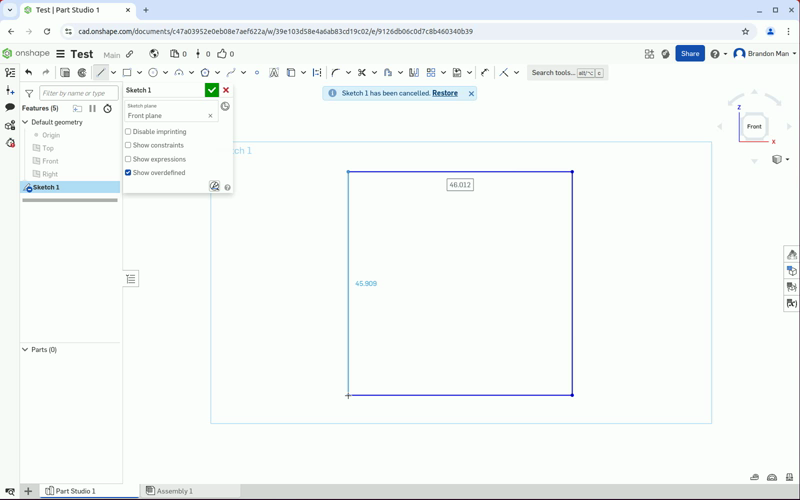
click(348, 395)
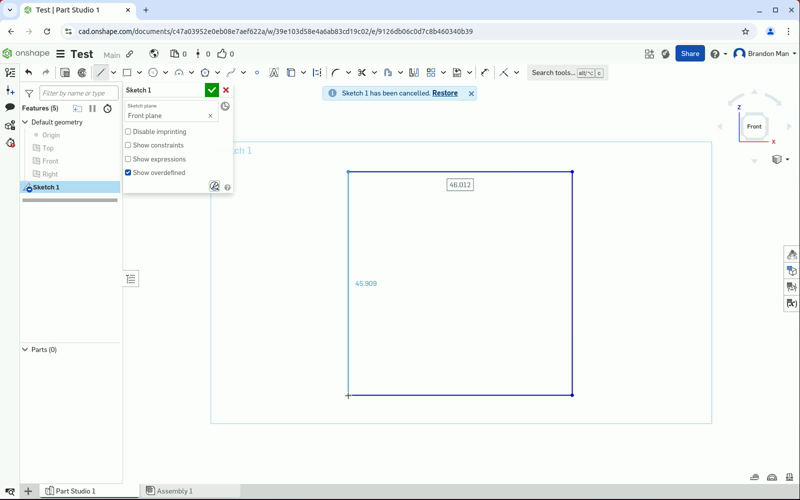
key(esc)
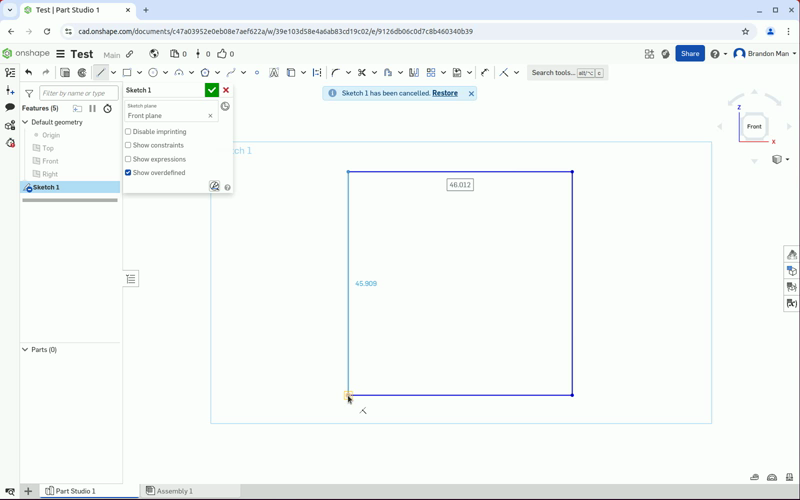
mouse_move(420, 350)
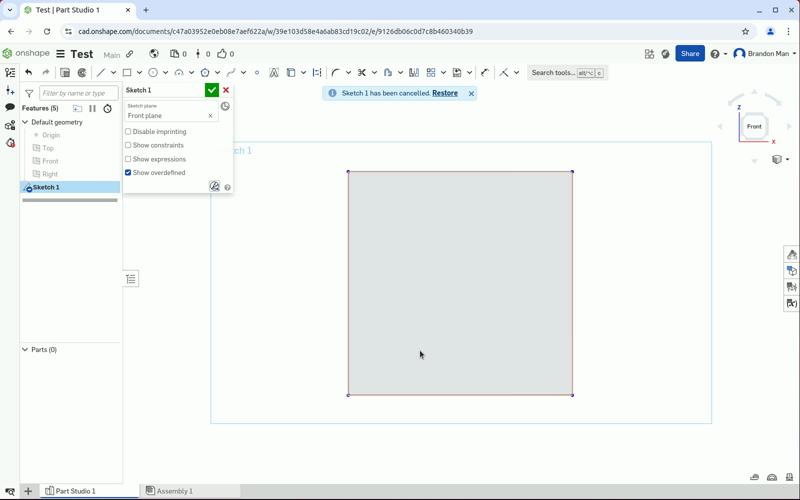
click(420, 350)
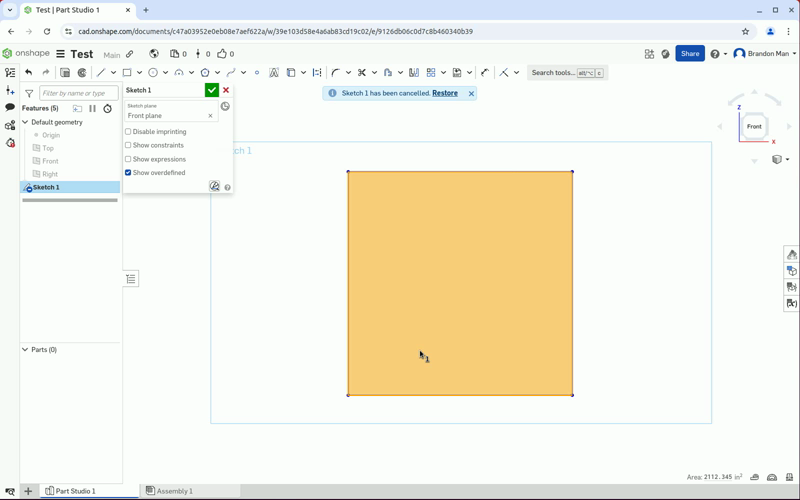
mouse_move(73, 352)
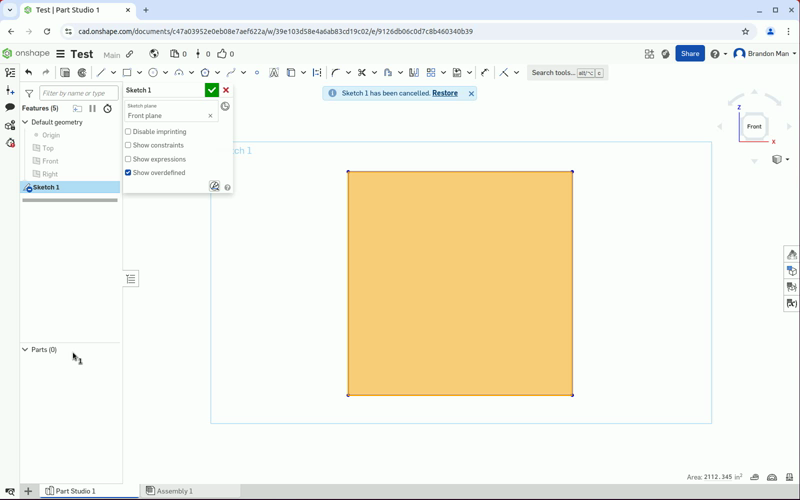
key(shift+y)
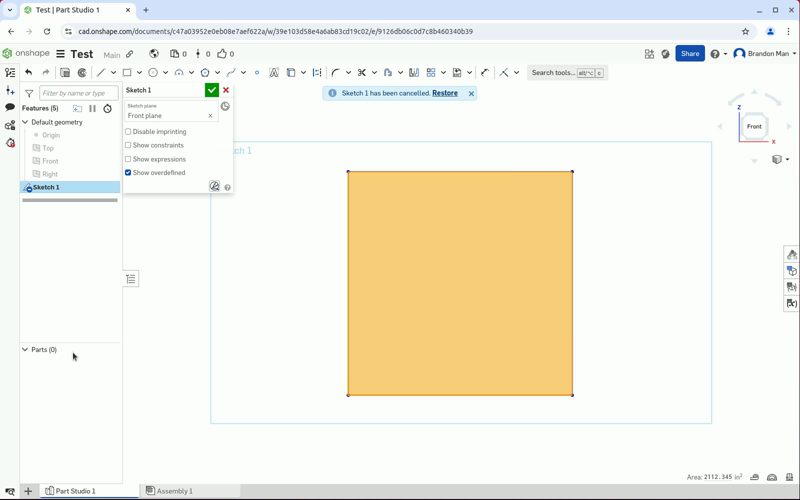
key(shift+e)
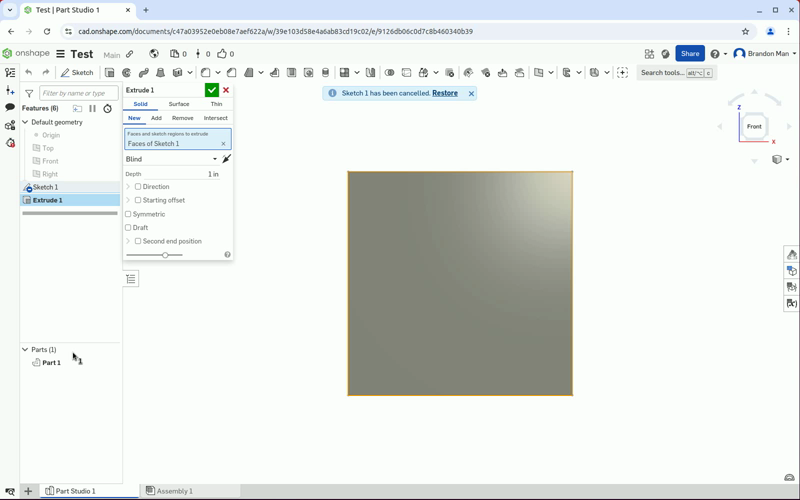
mouse_move(143, 106)
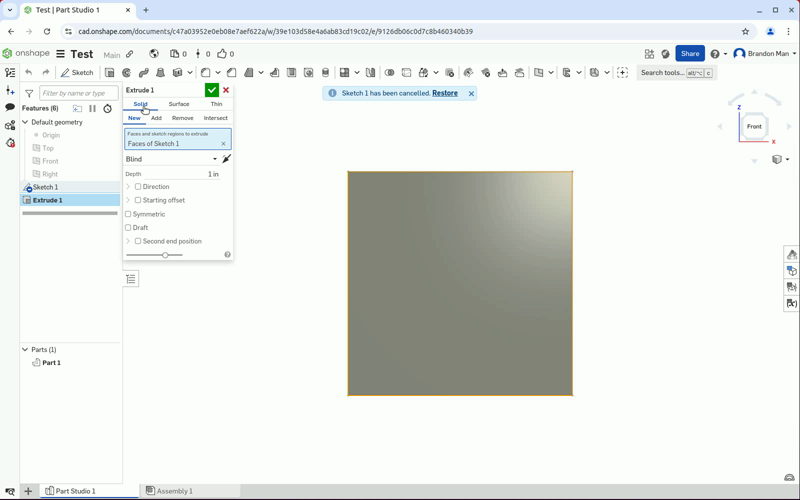
click(143, 106)
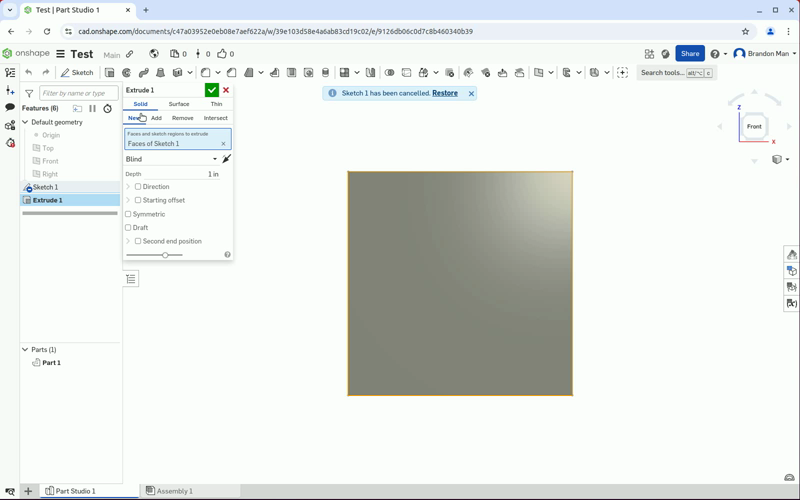
mouse_move(137, 120)
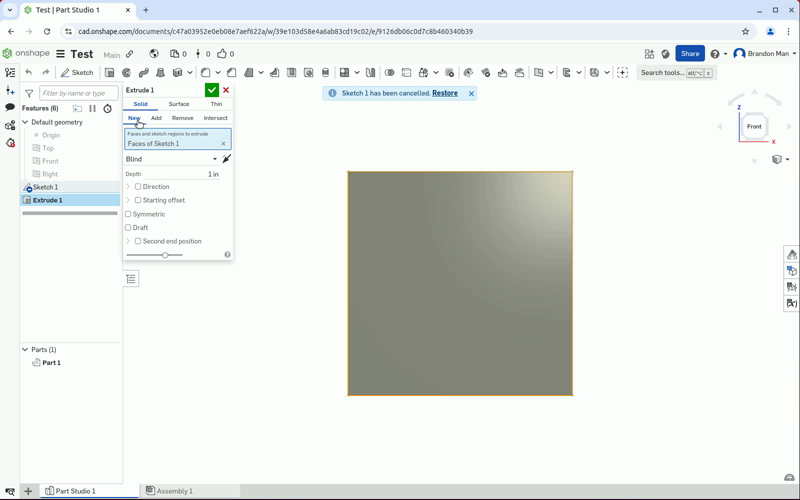
click(137, 120)
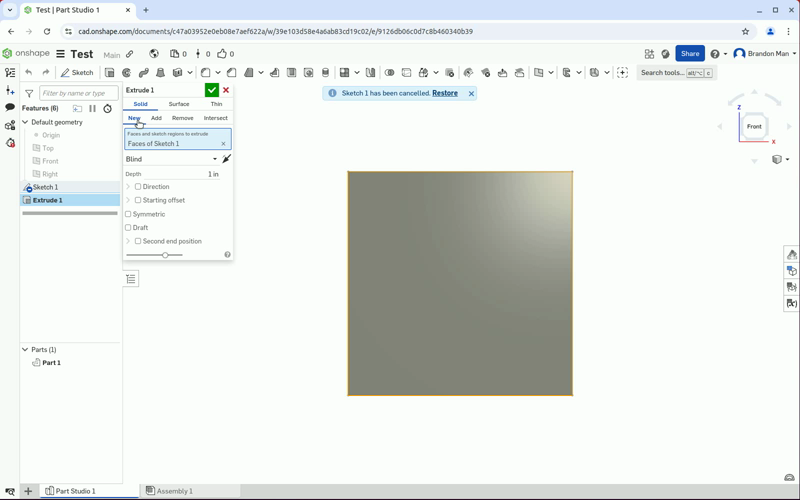
key(tab, 4)
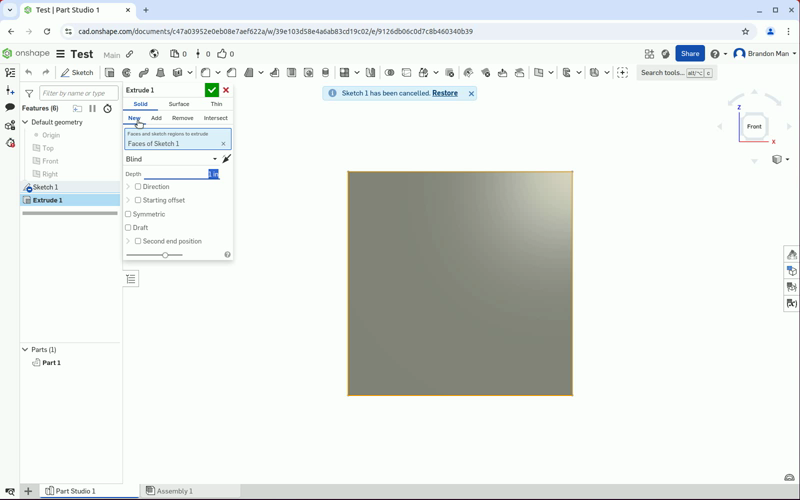
text(1.926)
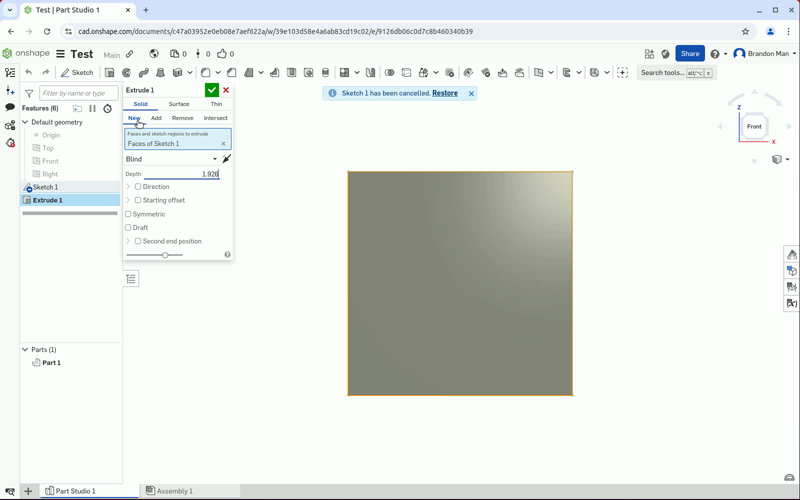
key(enter)
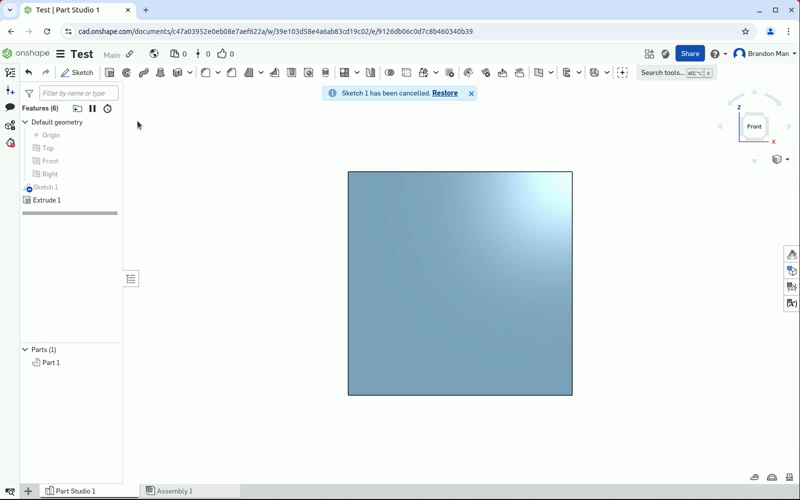
key(shift+h)
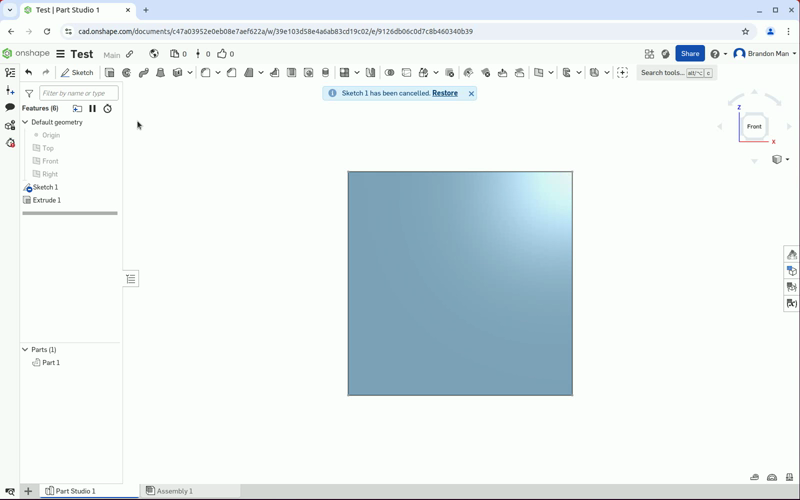
key(shift+h)
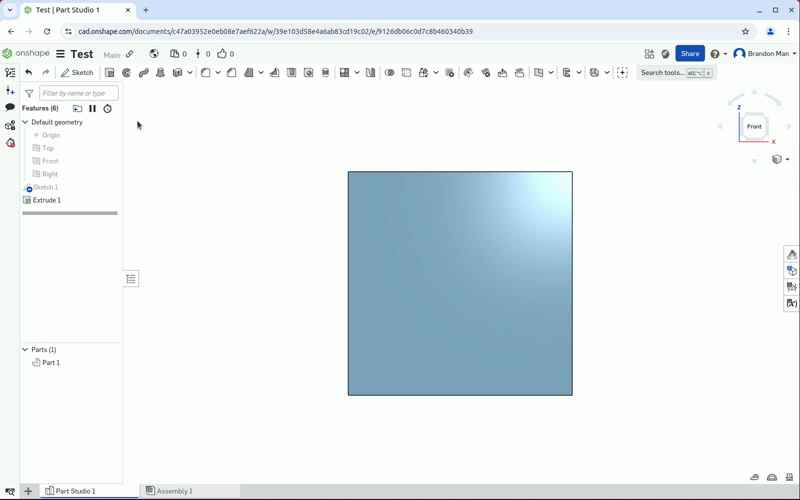
mouse_move(73, 189)
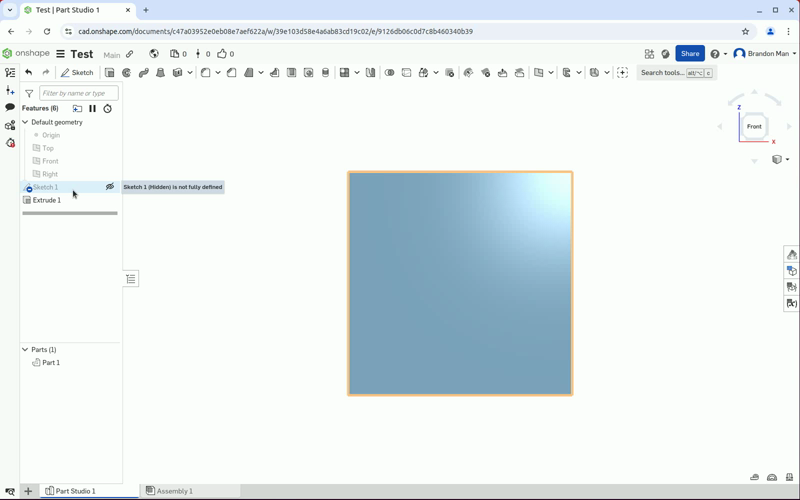
click(73, 189)
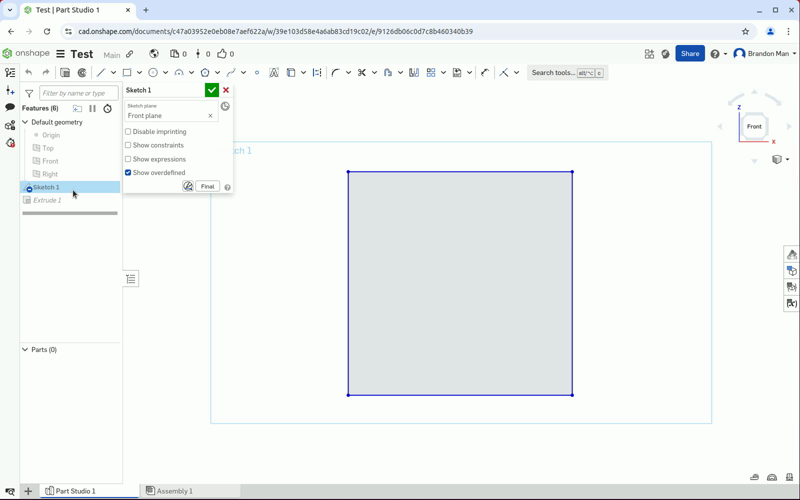
mouse_move(229, 92)
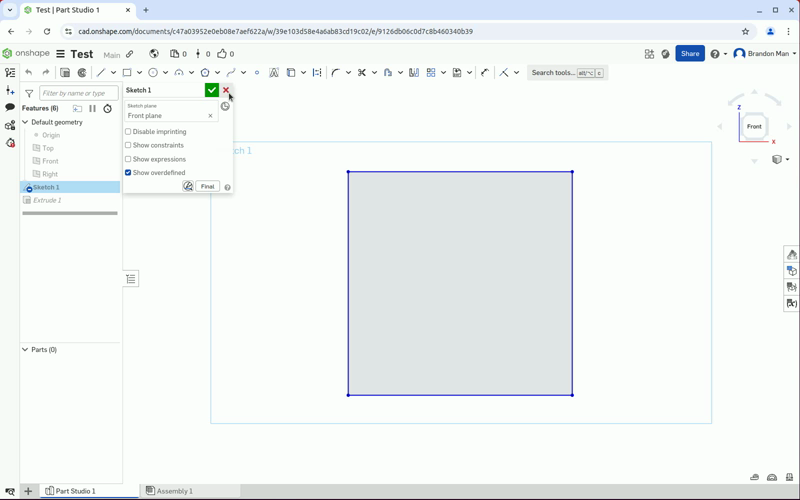
click(229, 92)
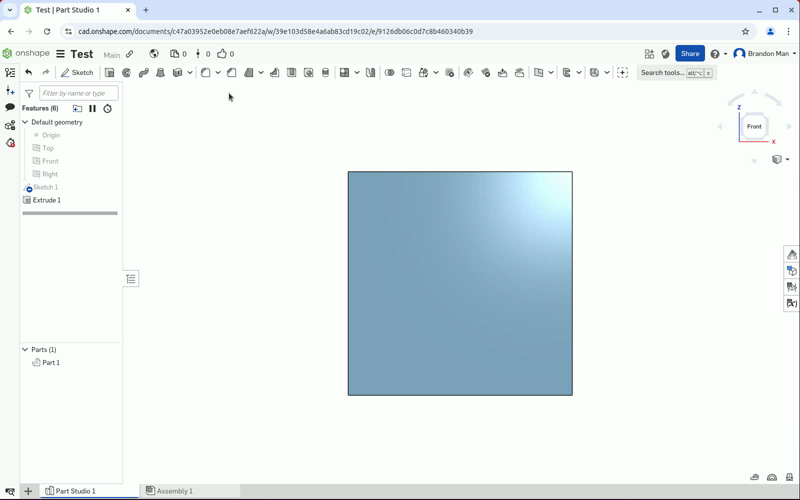
mouse_move(541, 75)
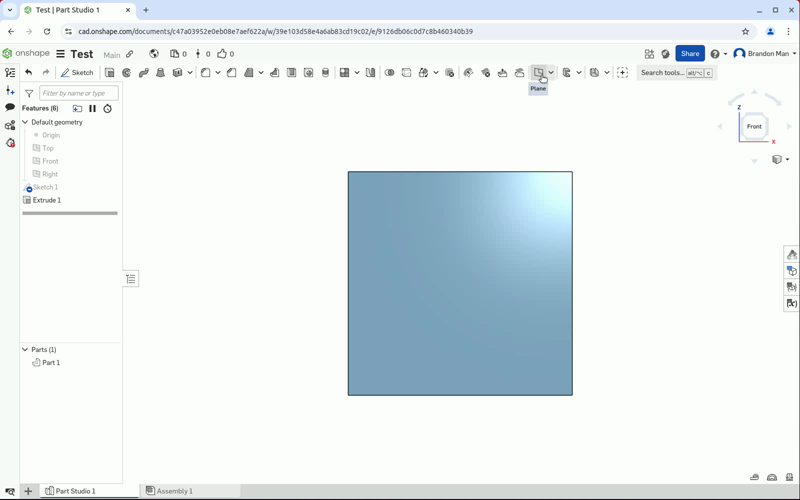
click(541, 75)
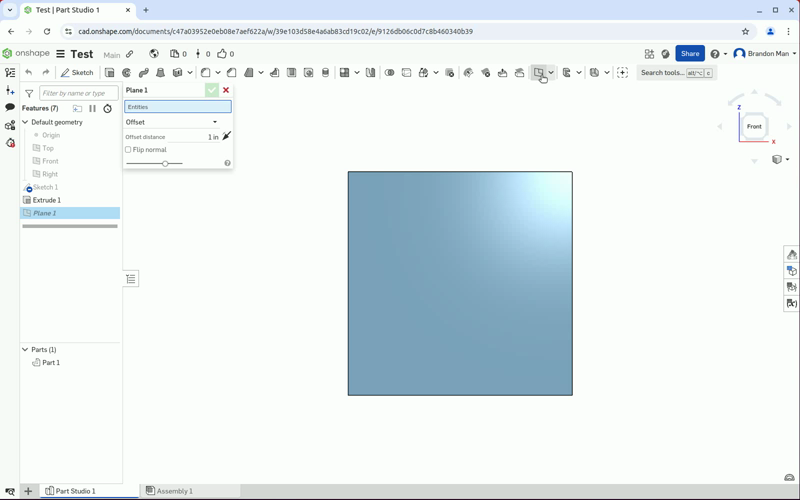
mouse_move(73, 163)
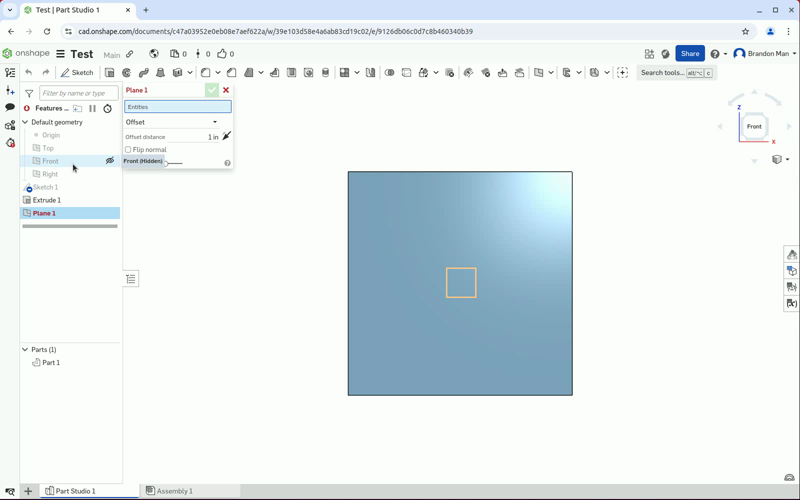
click(73, 163)
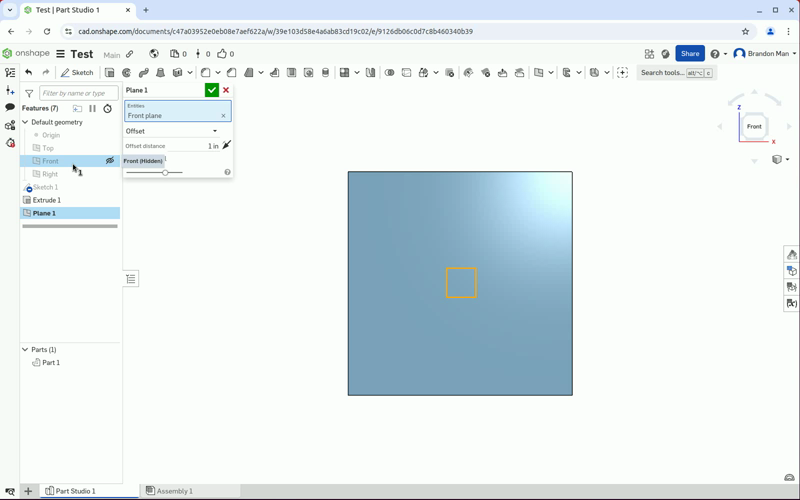
key(tab, 2)
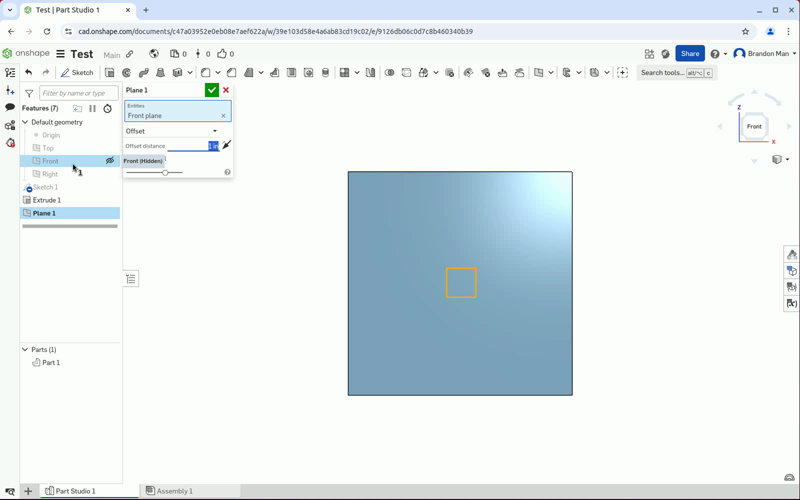
text(1.91)
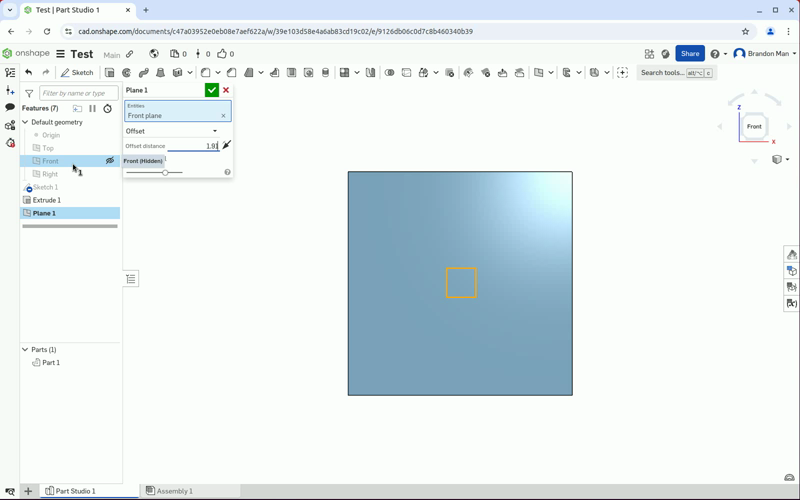
key(enter, 2)
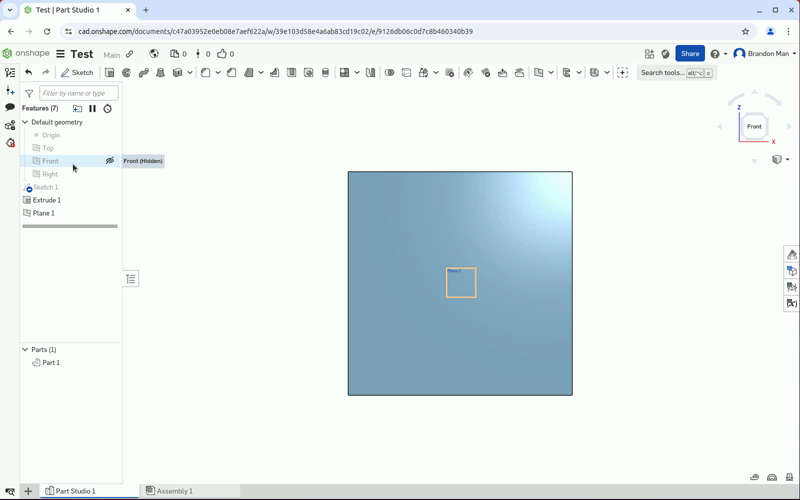
key(shift+s)
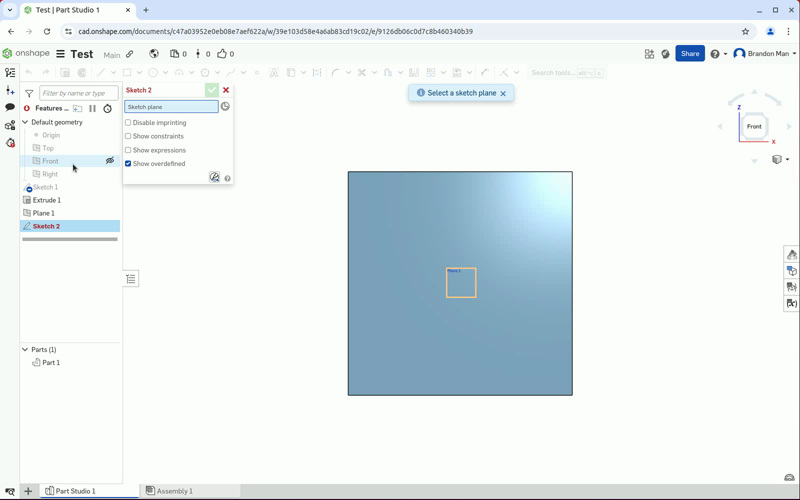
mouse_move(73, 215)
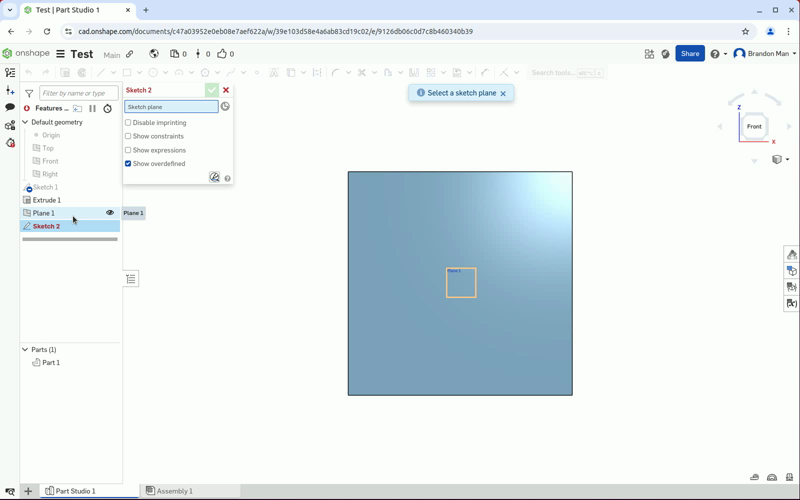
click(73, 215)
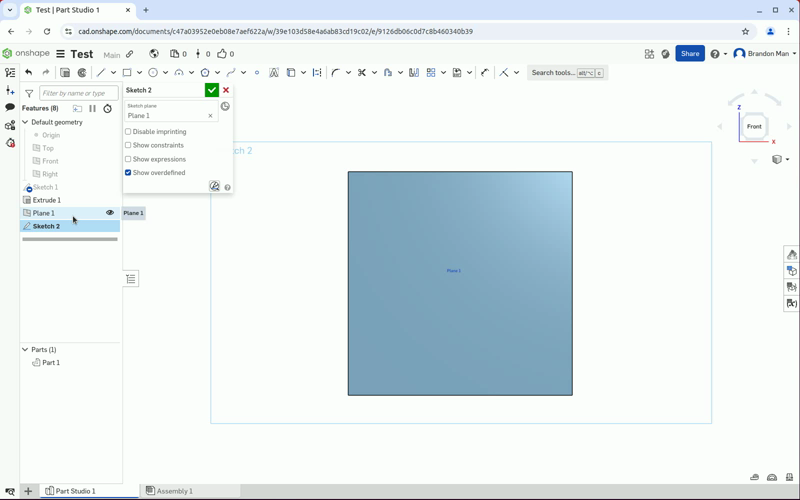
mouse_move(73, 352)
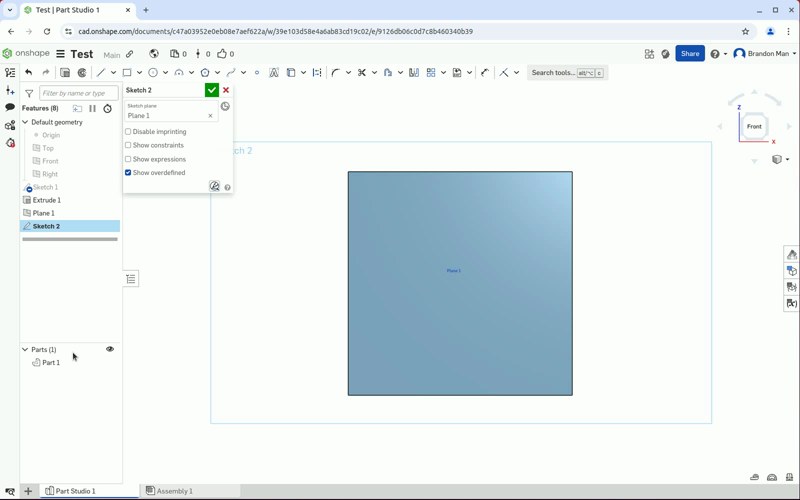
key(y)
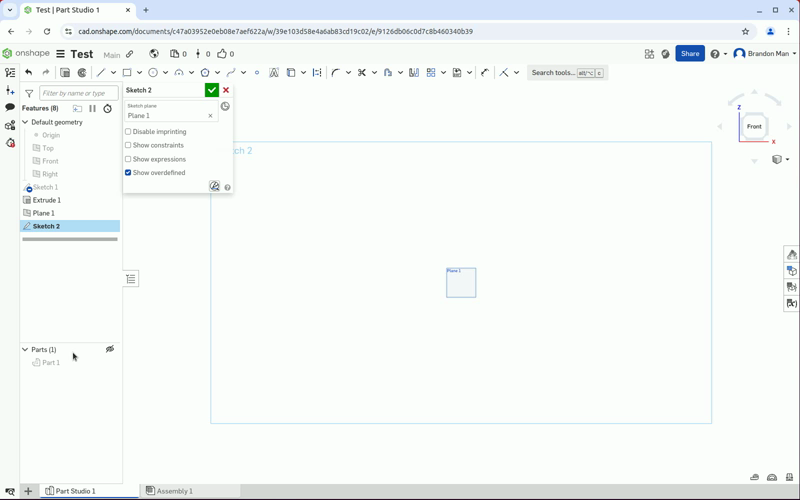
key(c)
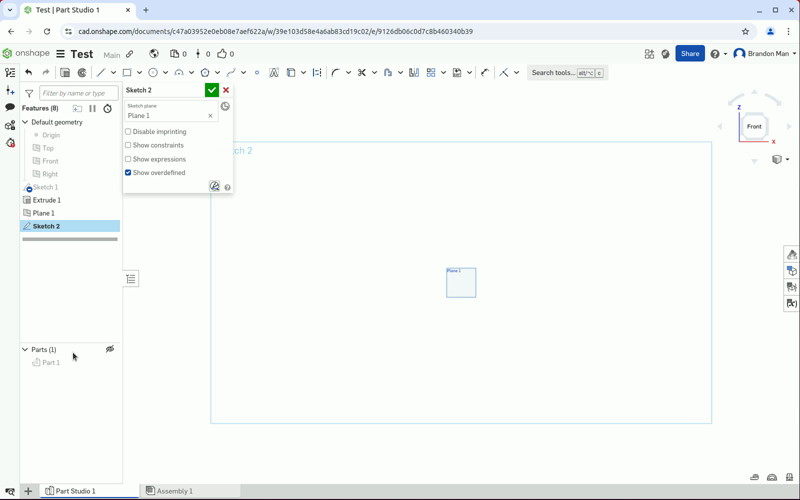
key_down(shift)
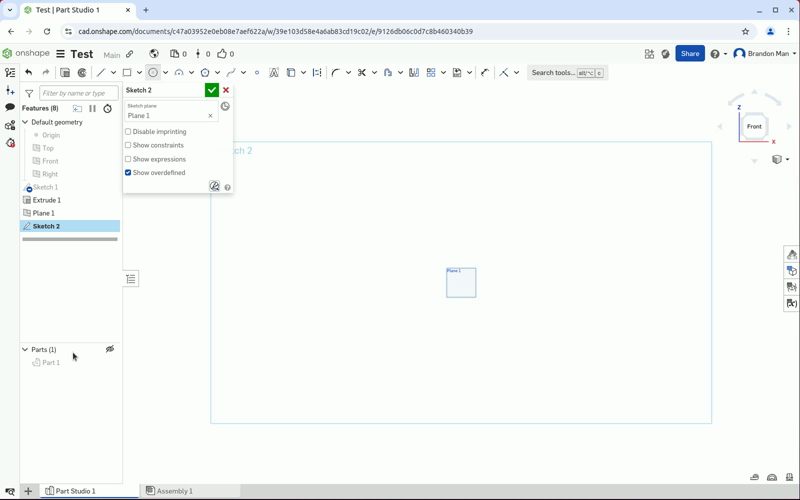
mouse_move(461, 318)
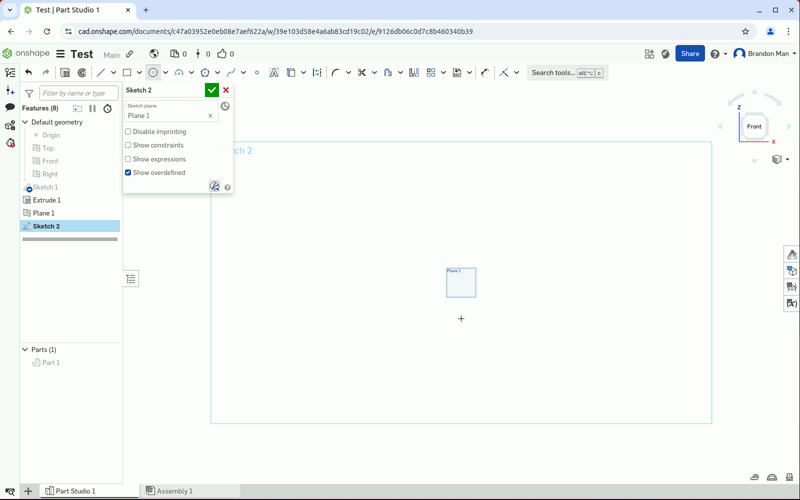
click(461, 318)
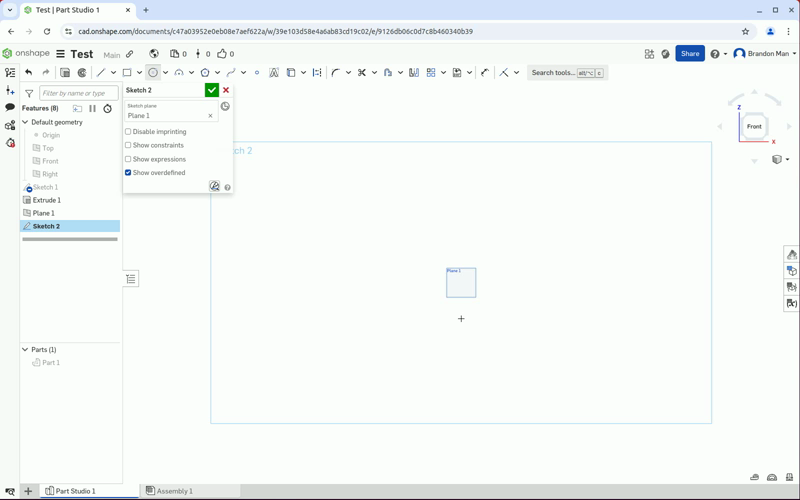
key_up(shift)
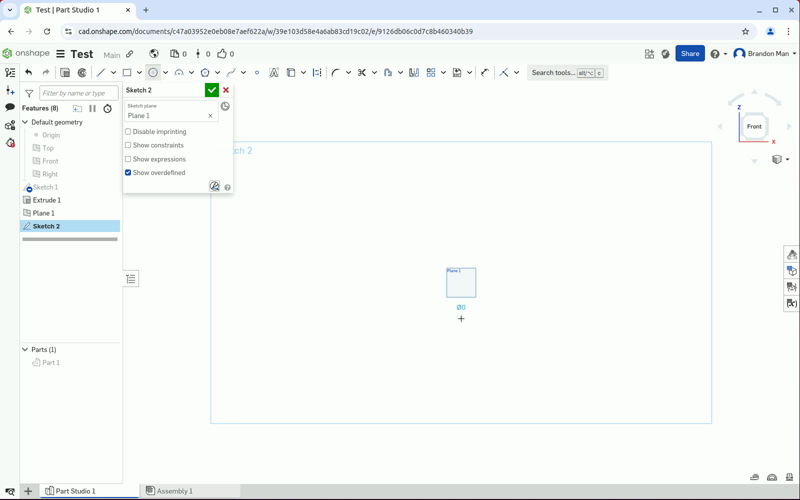
mouse_move(481, 318)
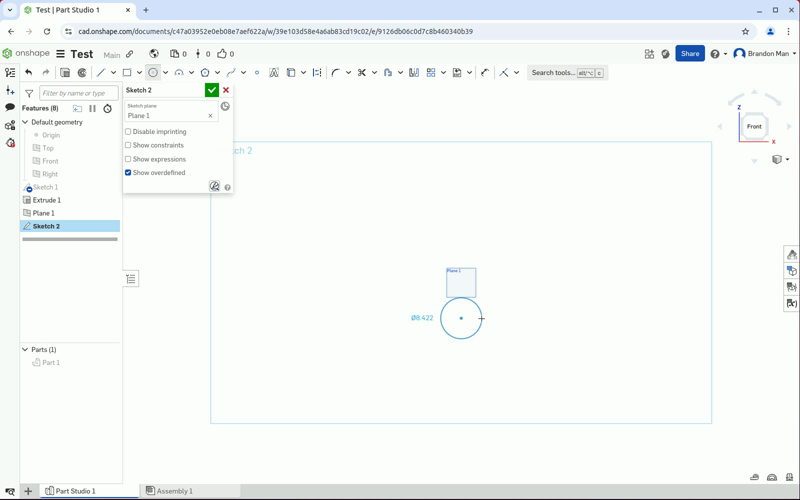
click(481, 318)
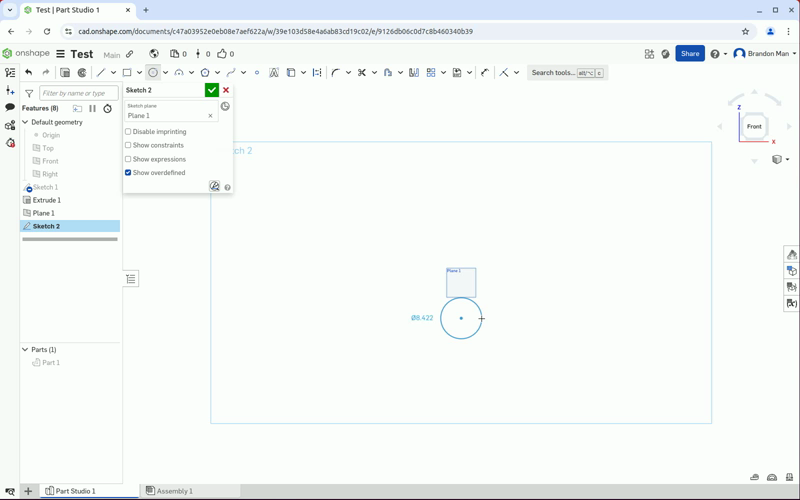
key(esc)
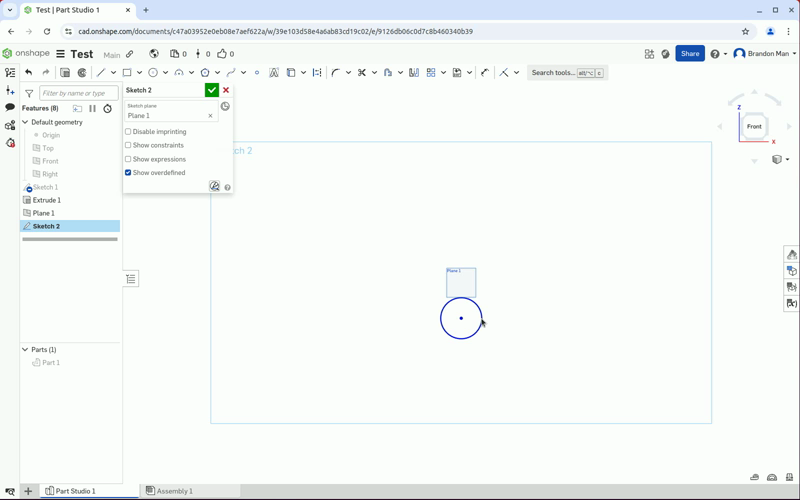
mouse_move(443, 311)
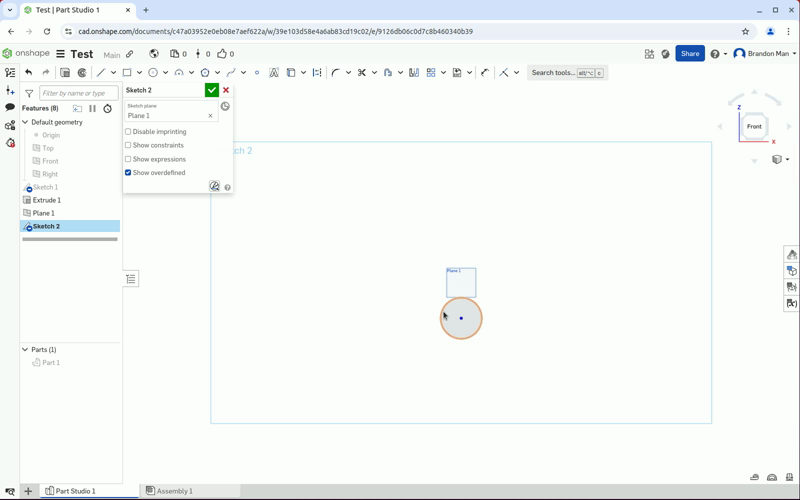
scroll(6)
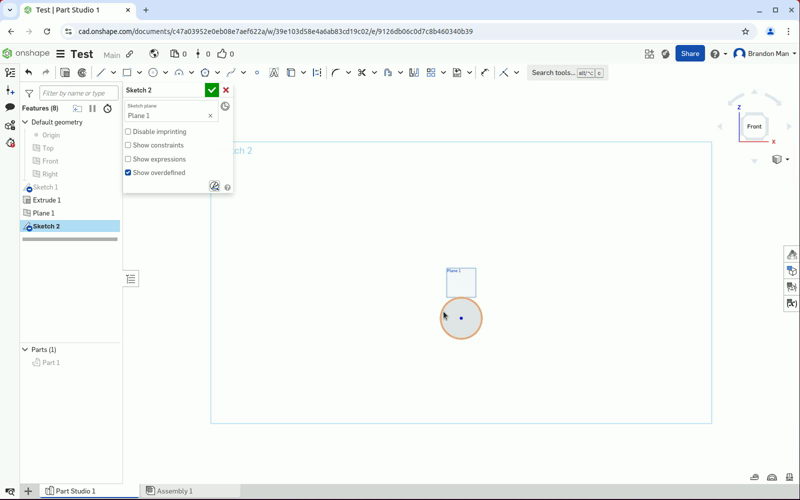
scroll(6)
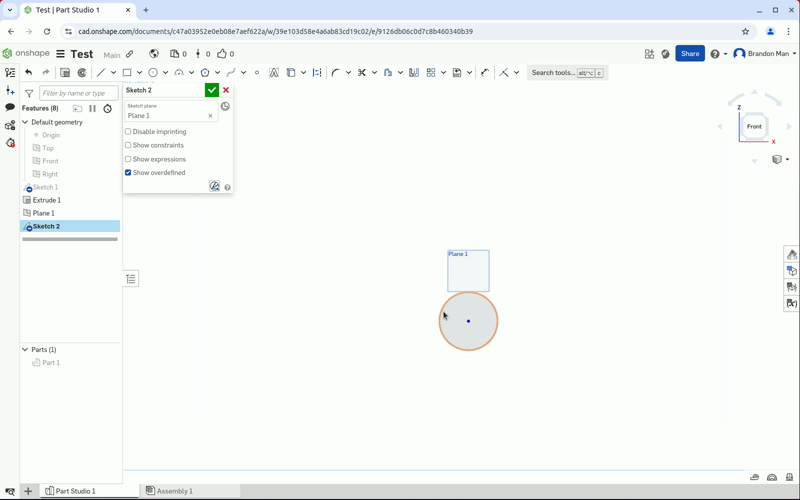
scroll(6)
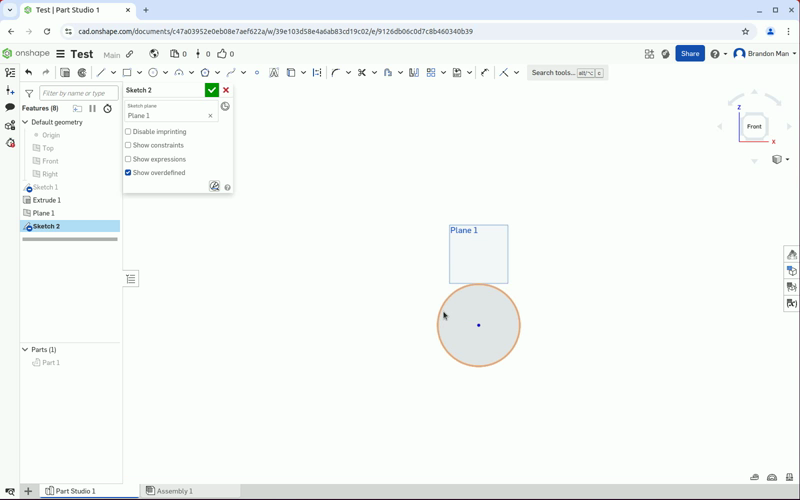
scroll(6)
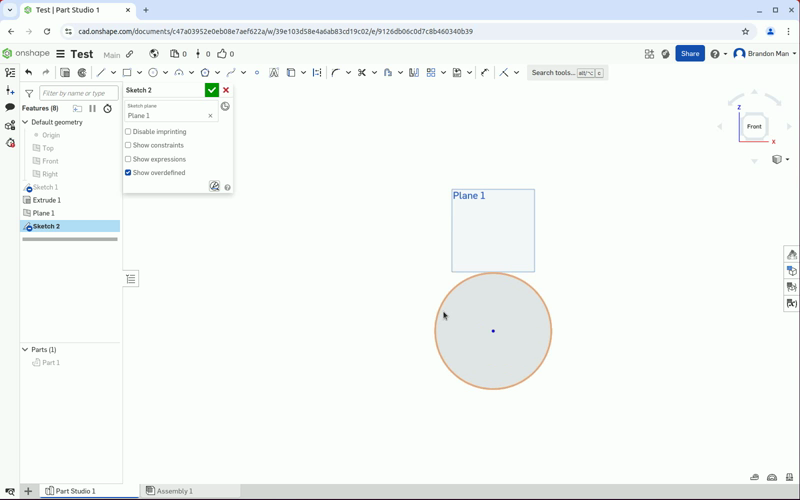
scroll(6)
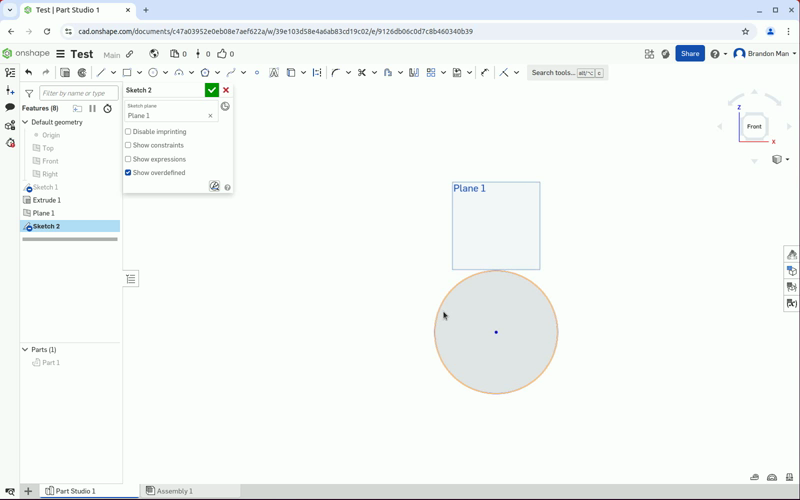
scroll(6)
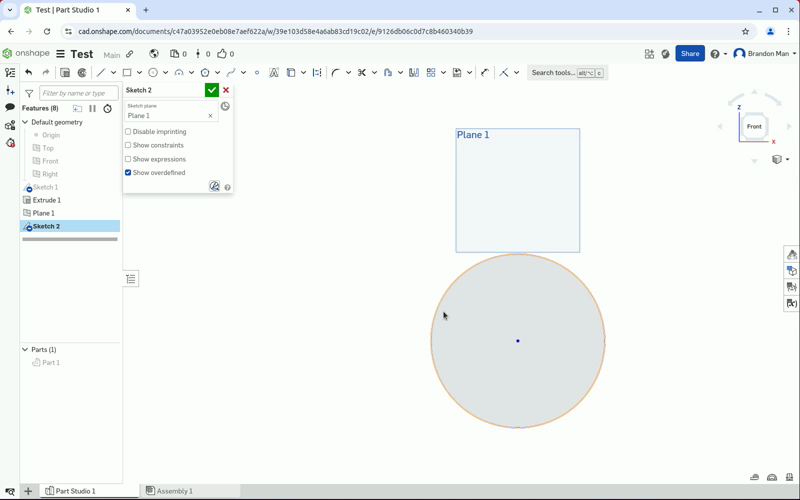
scroll(6)
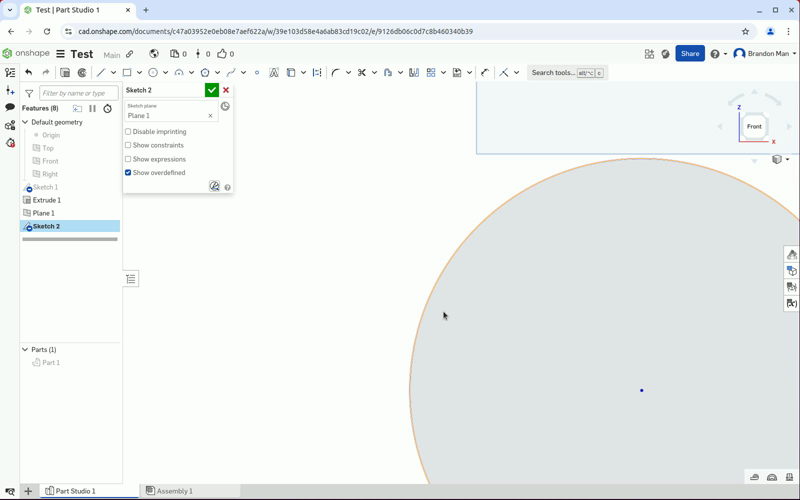
click(443, 311)
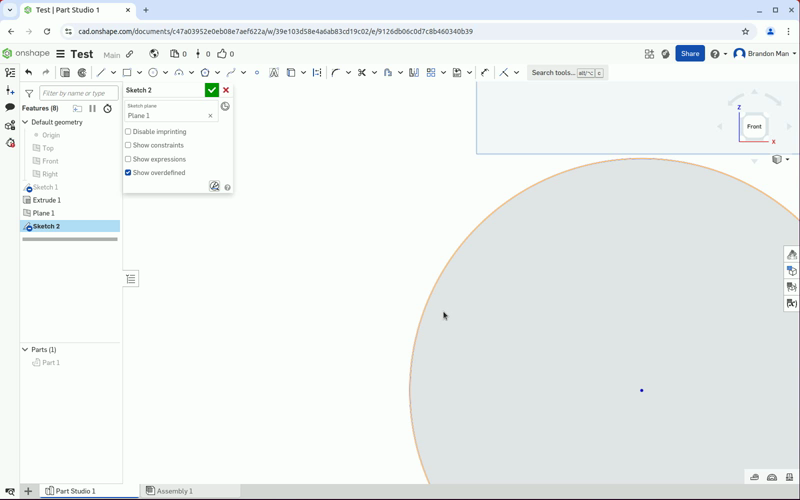
scroll(-6)
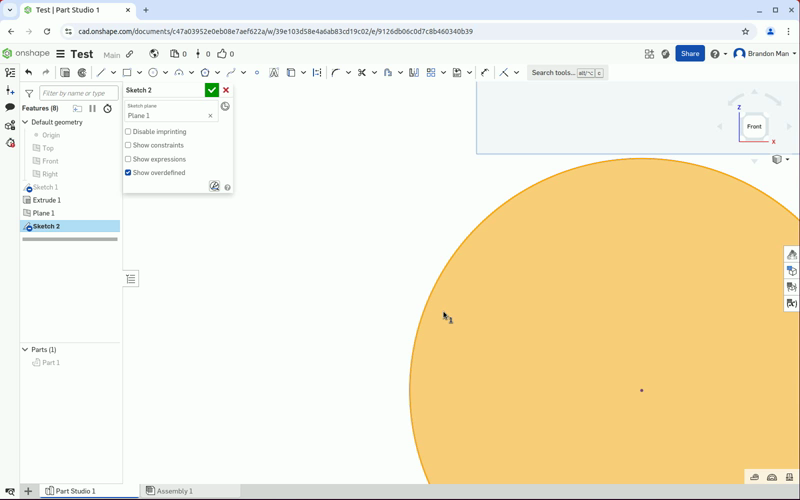
scroll(-6)
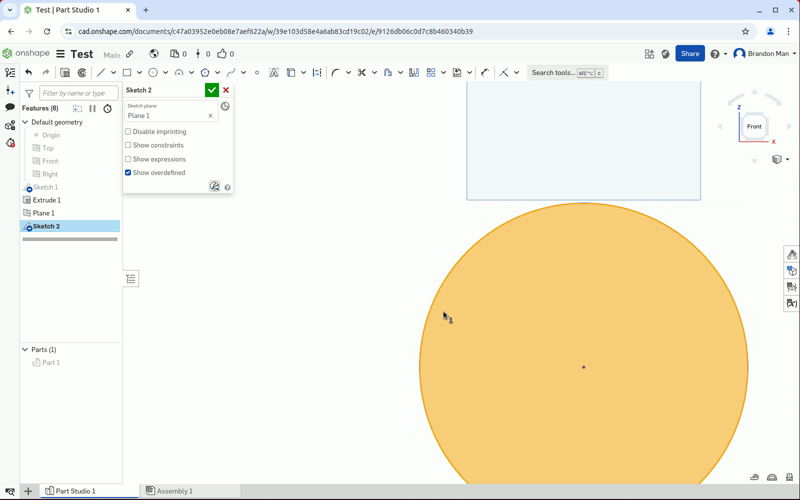
scroll(-6)
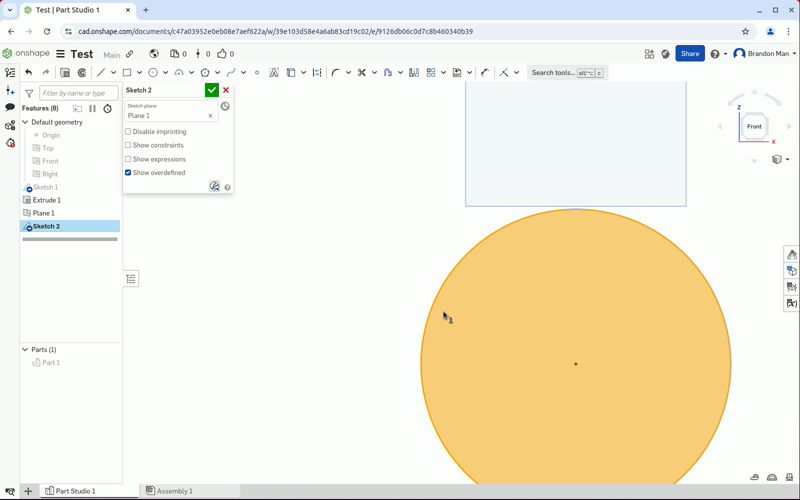
scroll(-6)
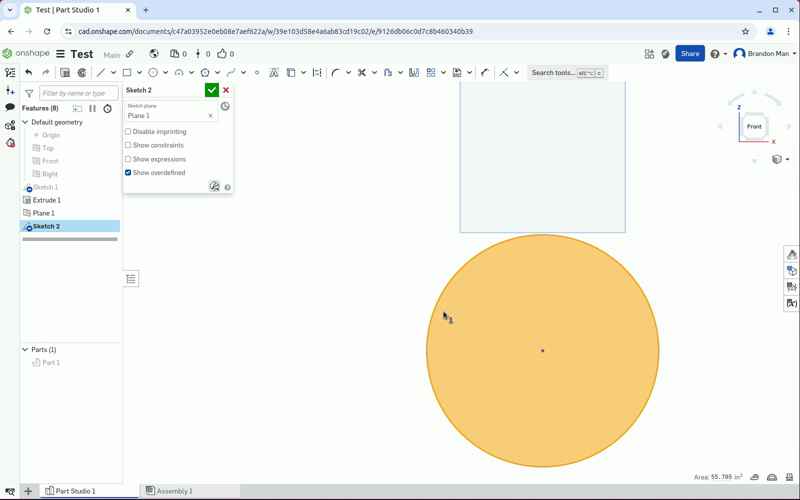
scroll(-6)
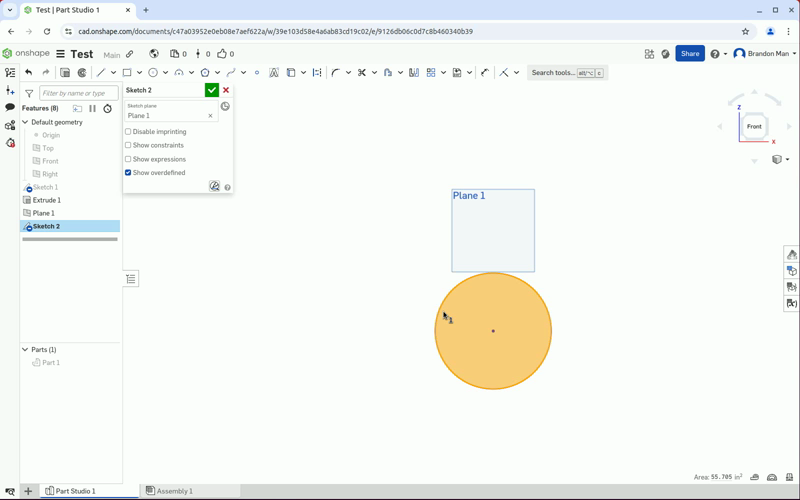
scroll(-6)
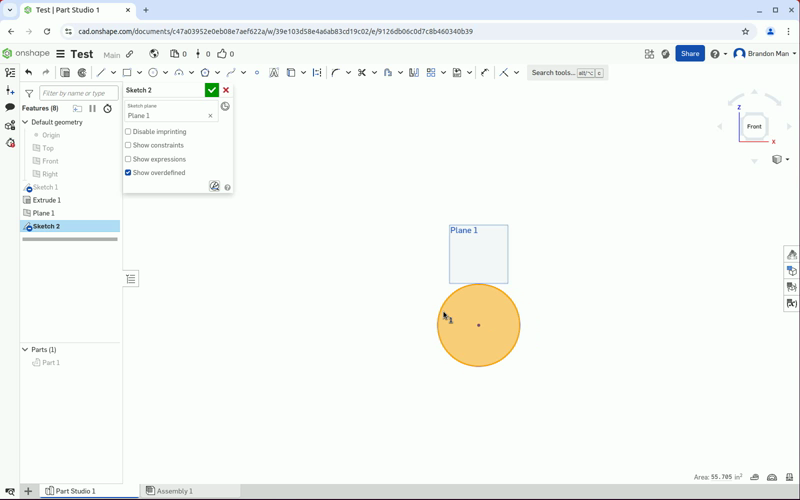
scroll(-6)
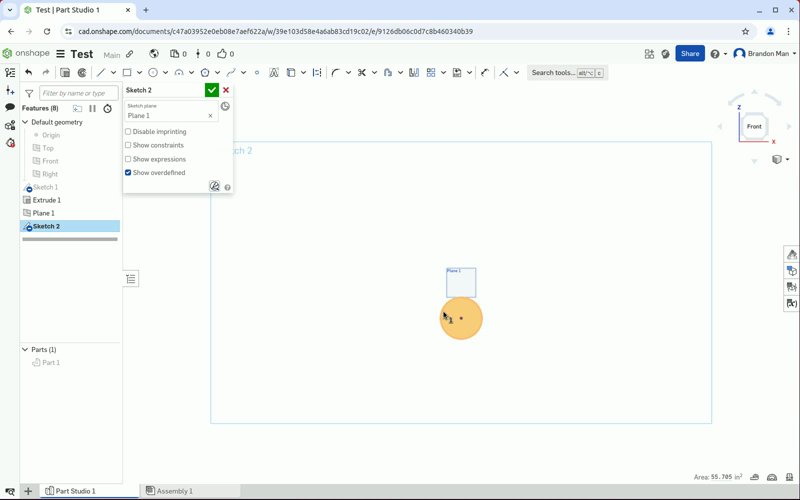
mouse_move(73, 352)
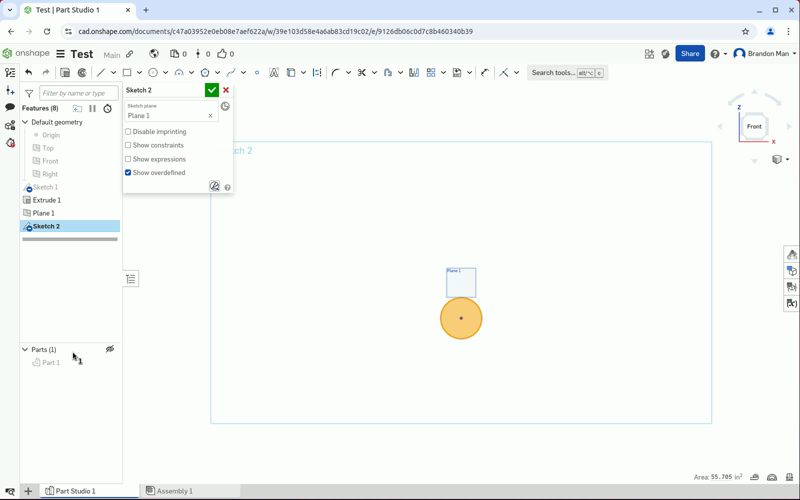
key(shift+y)
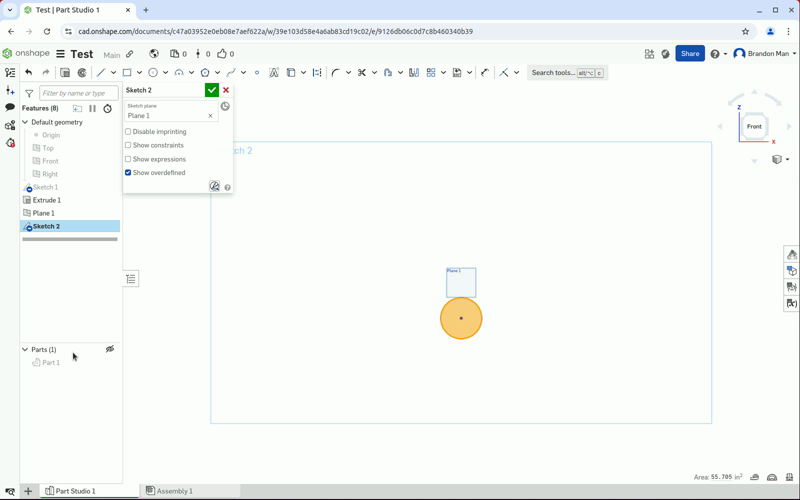
key(shift+e)
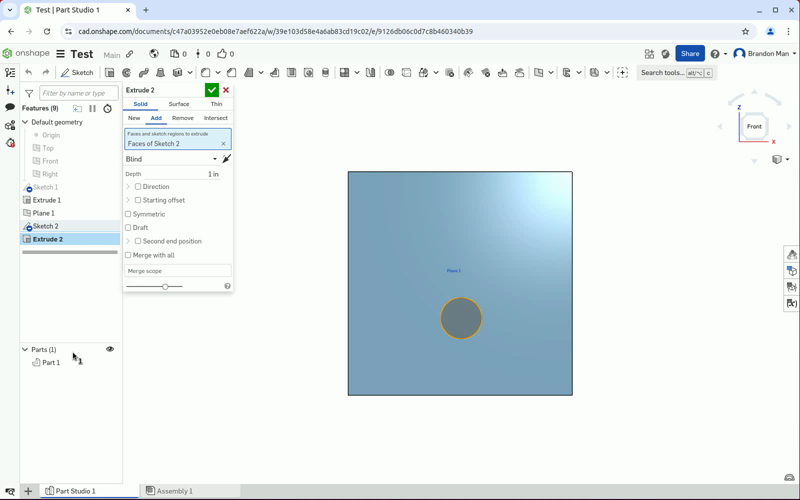
mouse_move(143, 106)
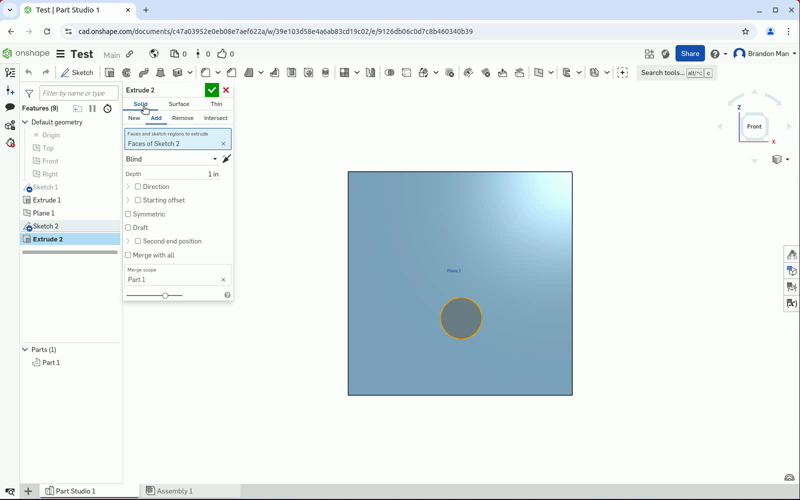
click(143, 106)
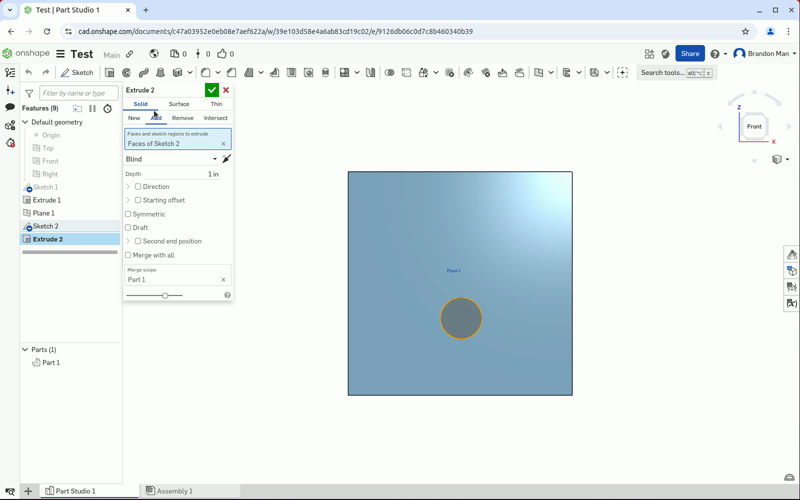
mouse_move(186, 120)
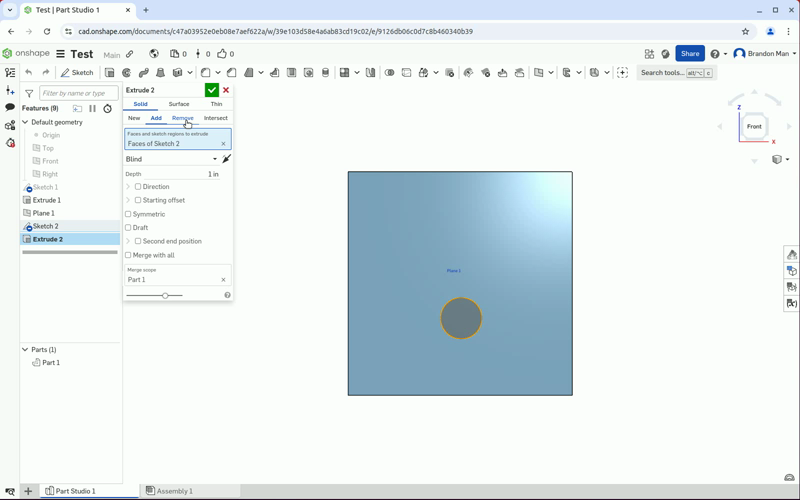
click(186, 120)
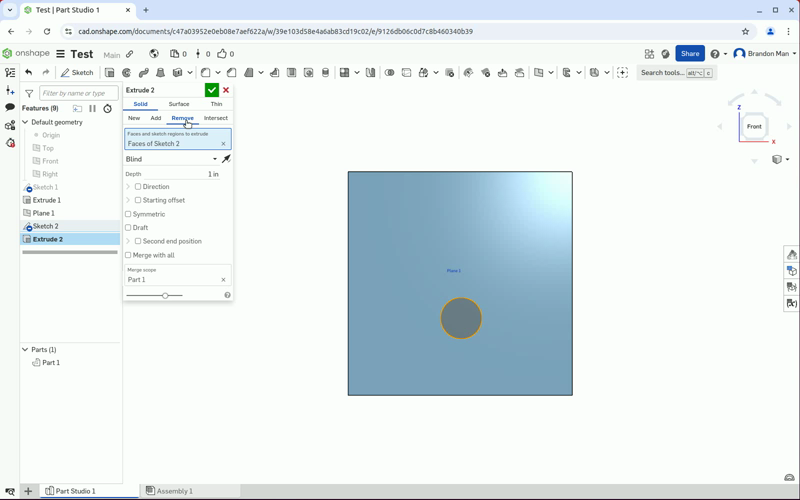
key(tab, 4)
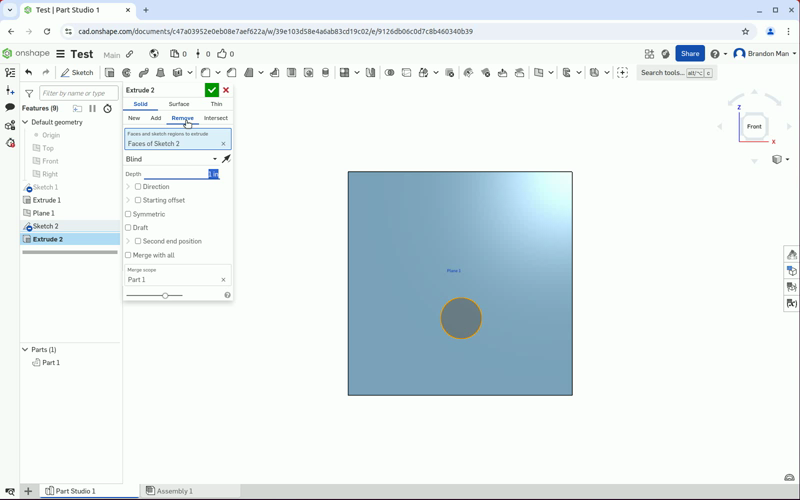
text(2.648)
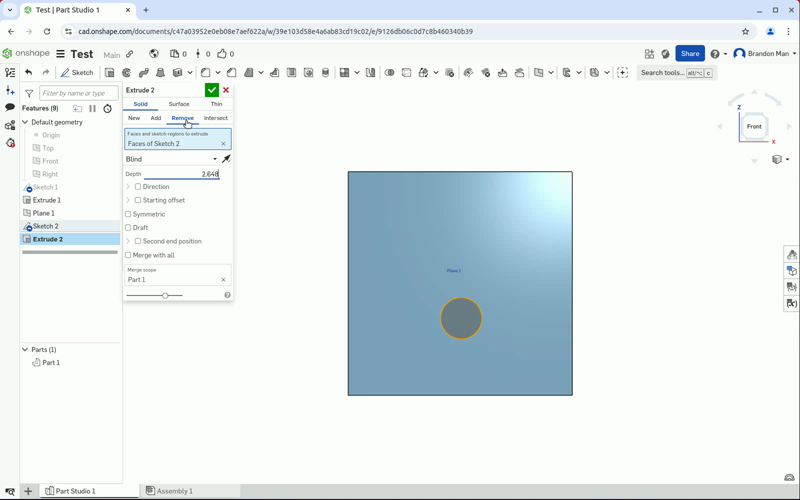
key(tab, 6)
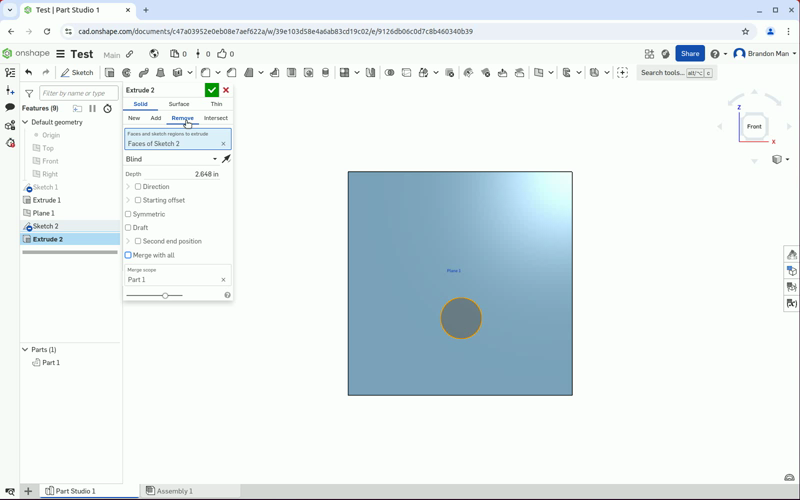
key(space)
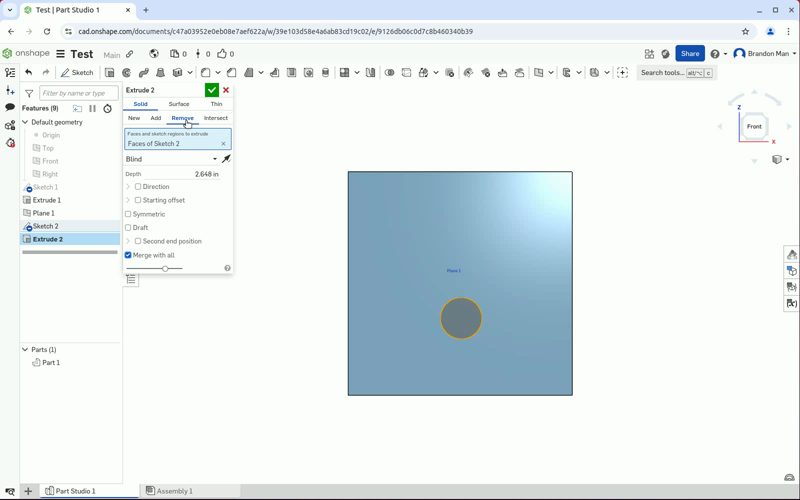
key(enter)
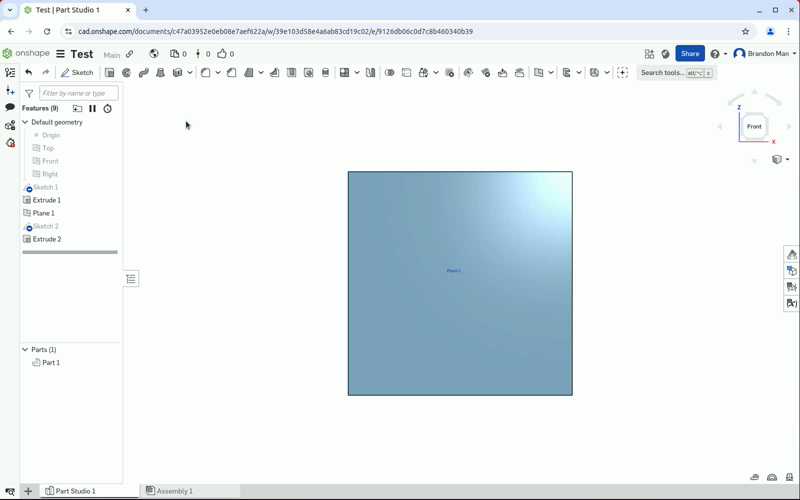
key(shift+h)
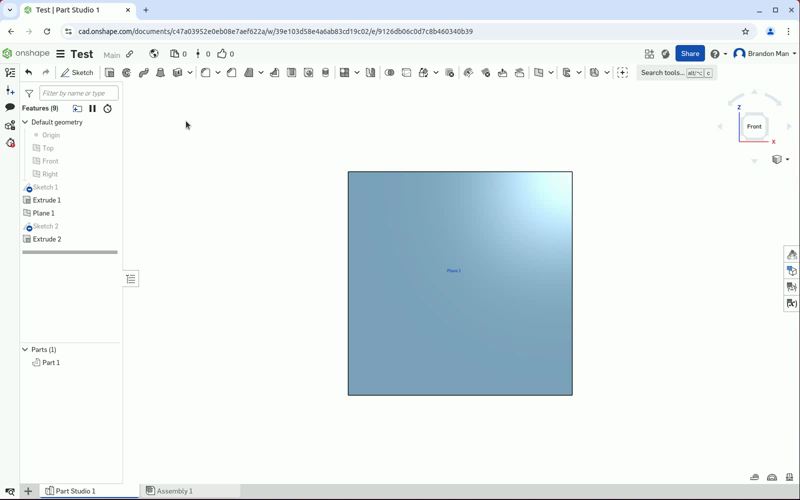
key(shift+h)
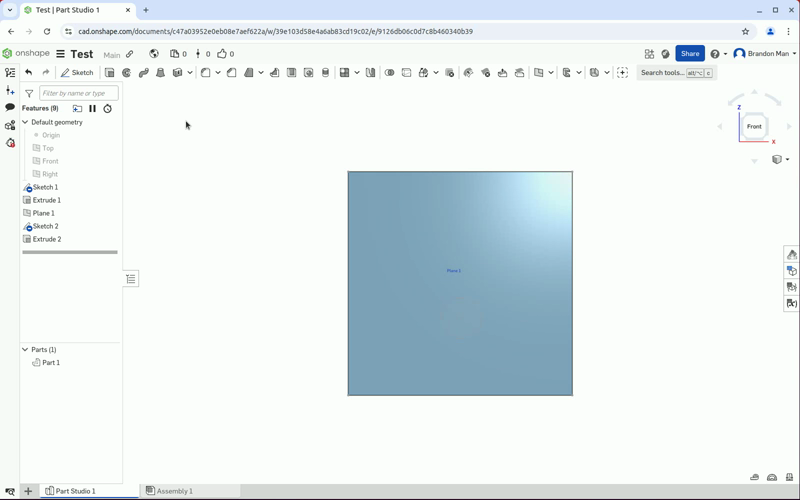
key(shift+7)
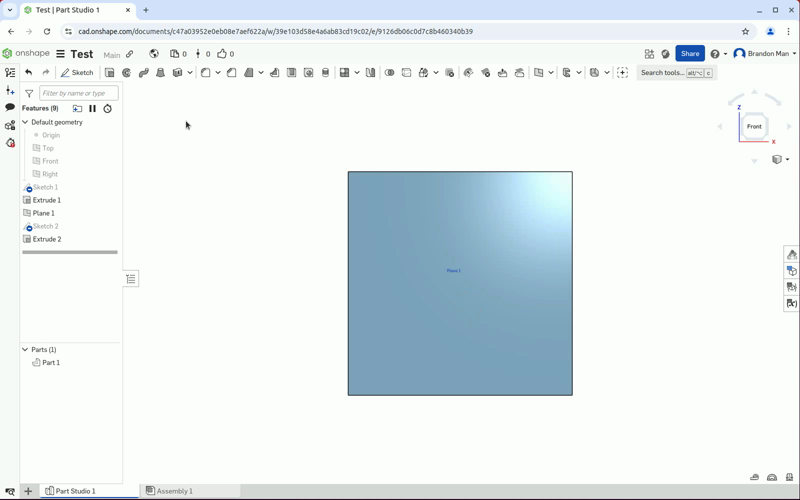
key(left, 2)
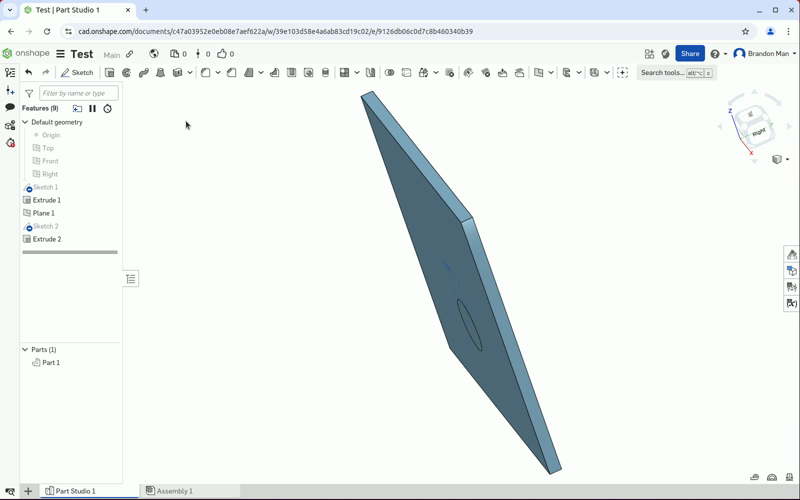
key(down, 2)
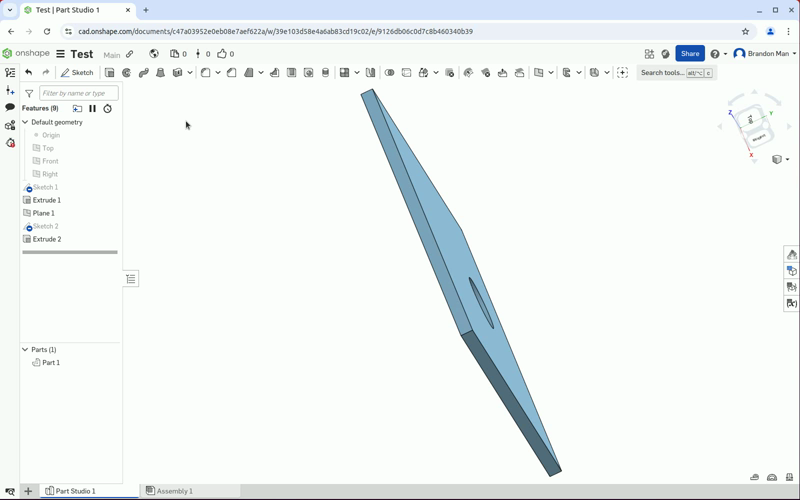
key(up, 2)
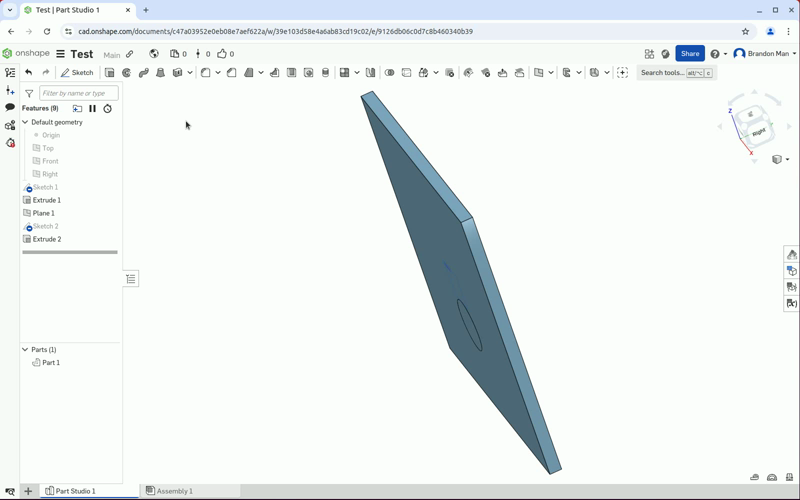
key(right, 2)
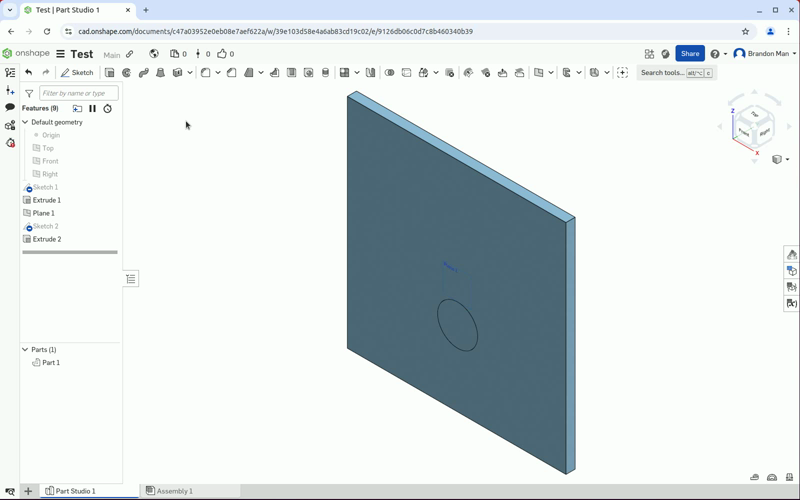
mouse_move(73, 189)
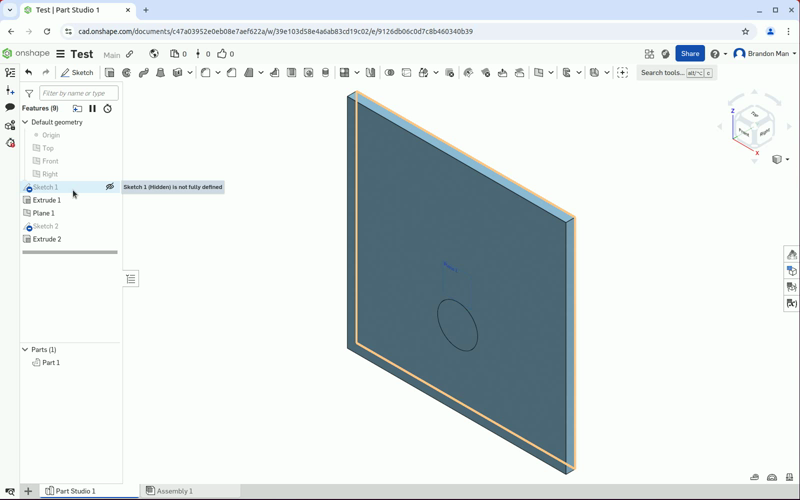
click(73, 189)